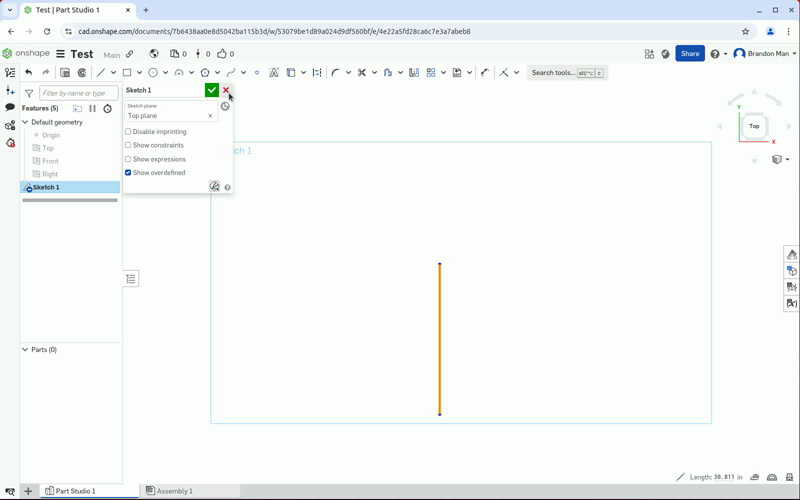
key(shift+h)
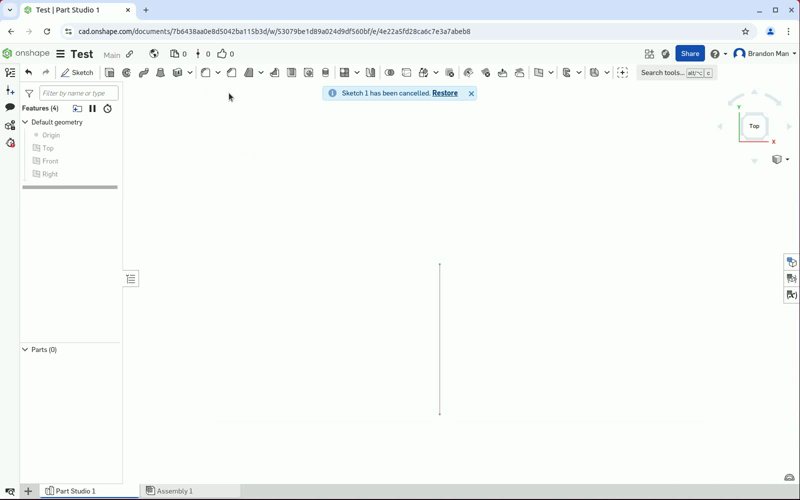
mouse_move(73, 352)
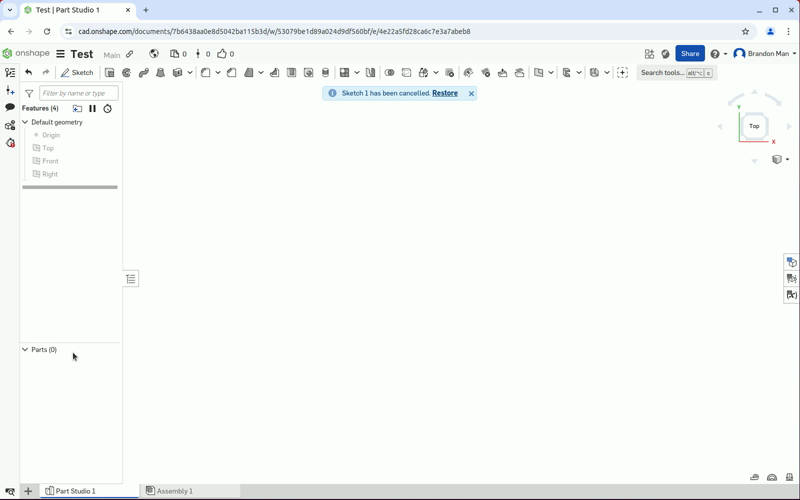
key(y)
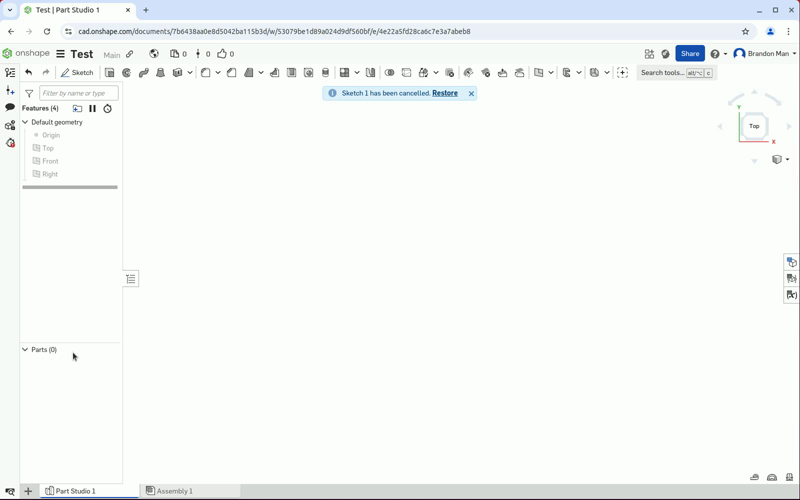
key(shift+p)
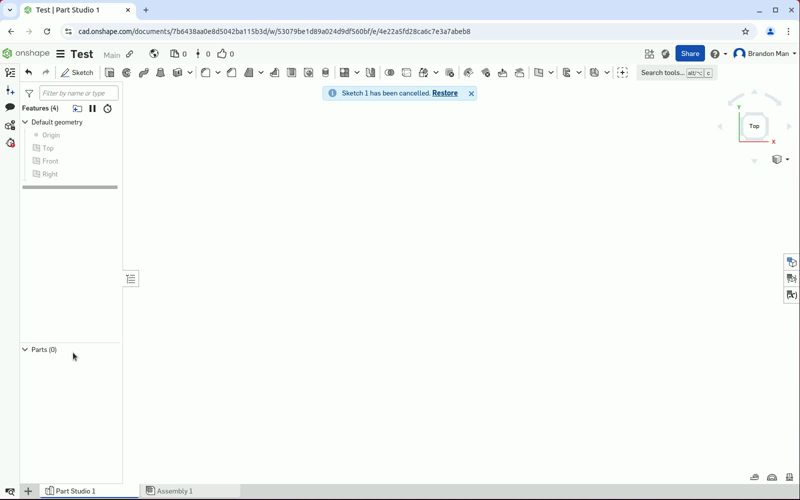
key(space)
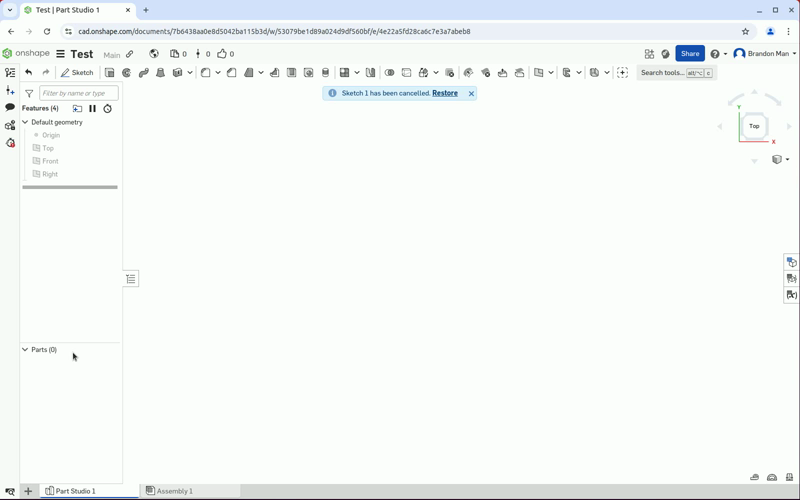
key_down(shift)
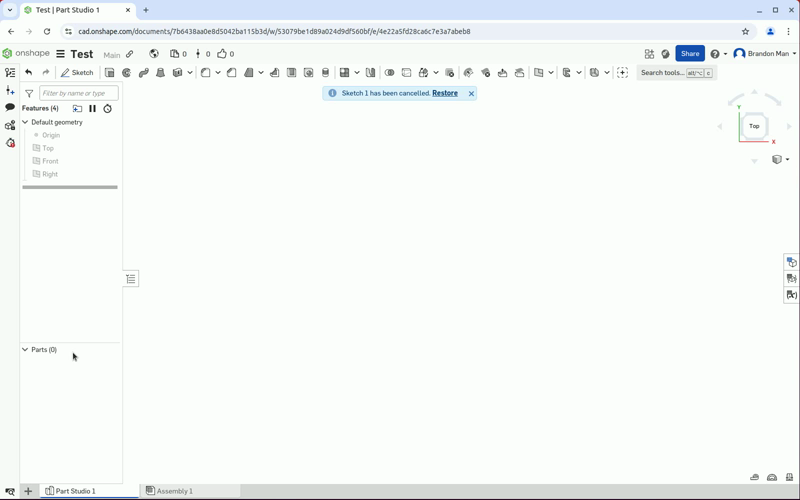
key(up)
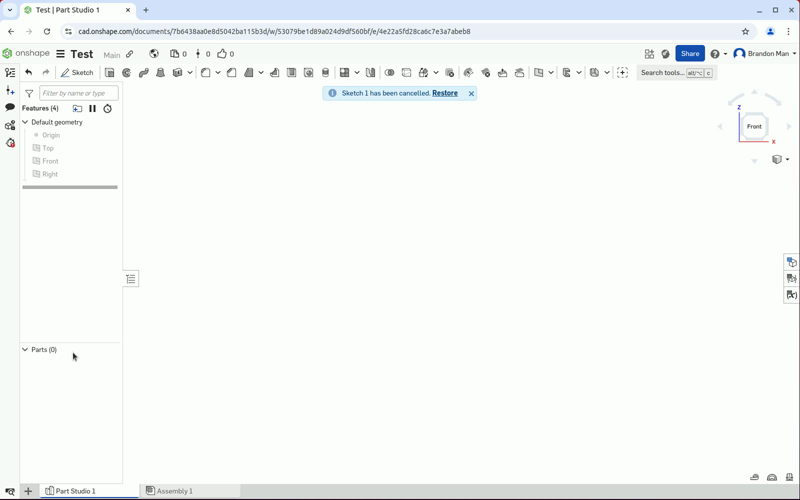
key_up(shift)
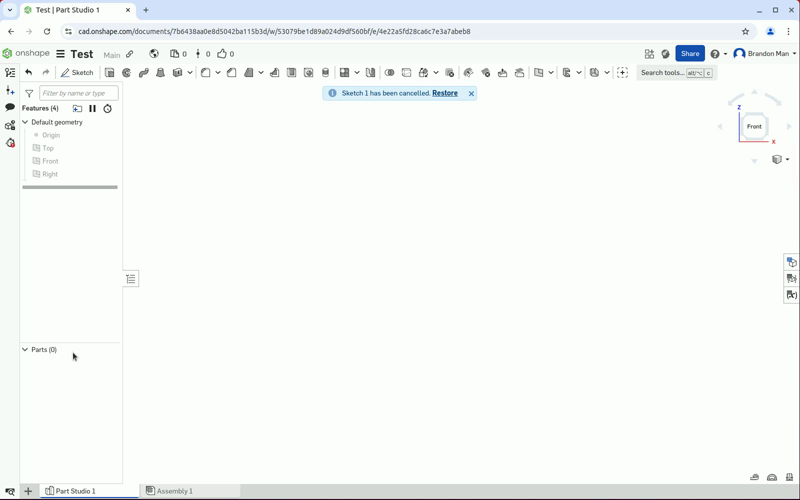
mouse_move(73, 352)
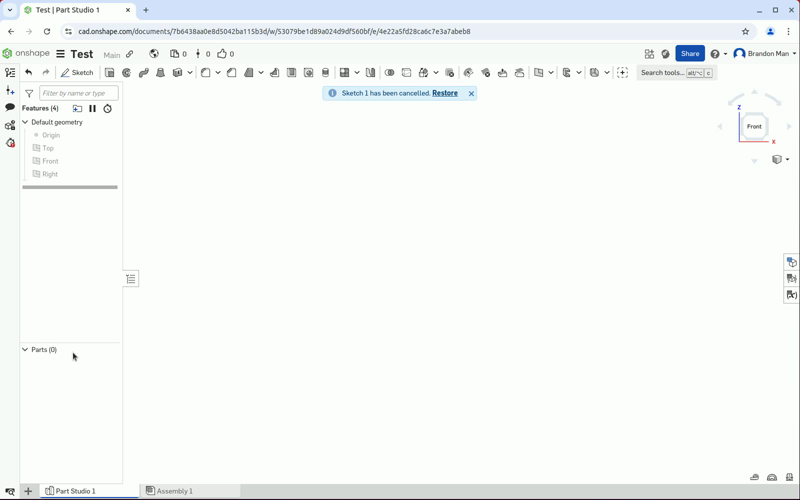
key(shift+y)
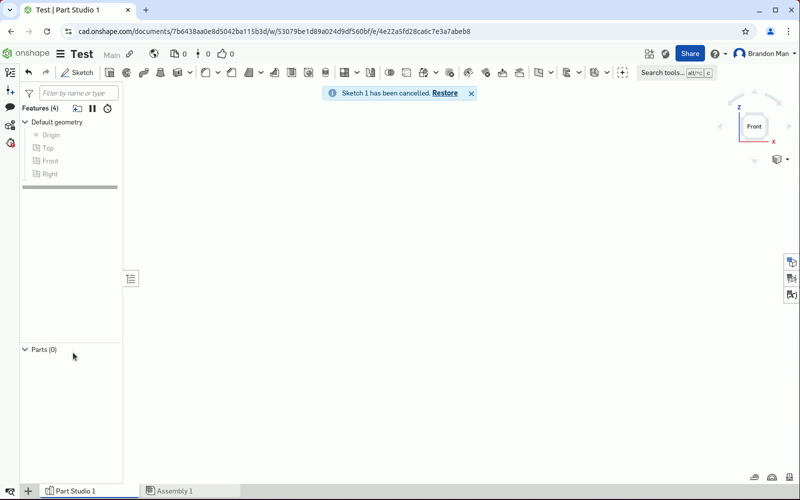
key(shift+s)
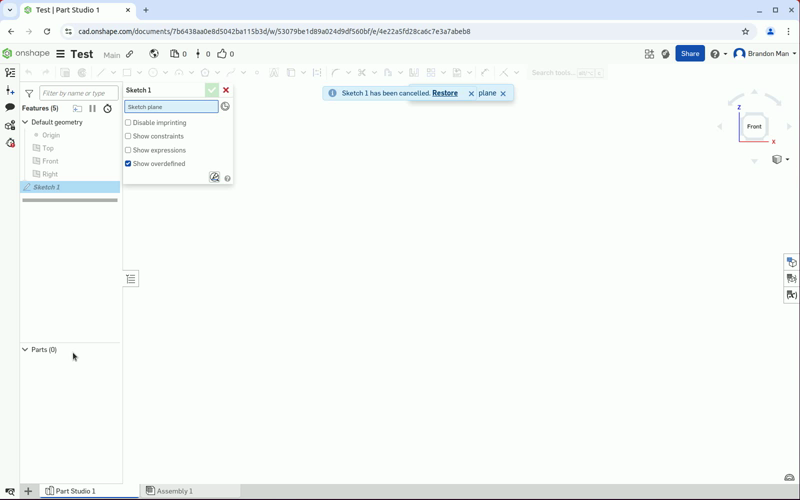
mouse_move(73, 163)
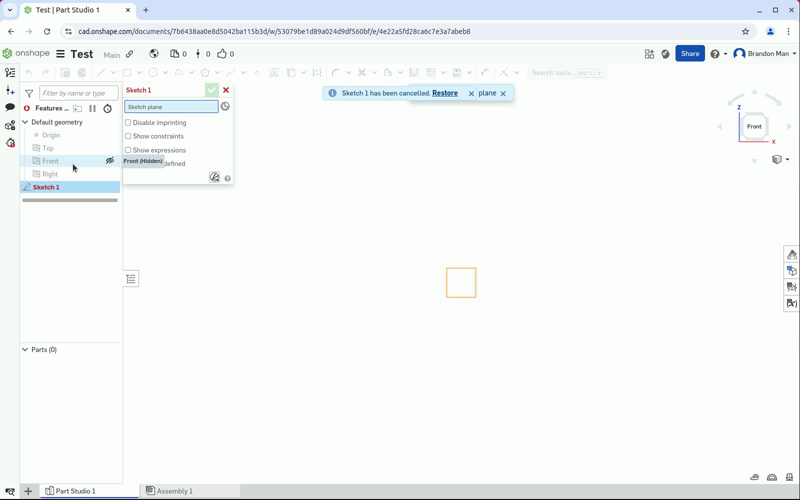
click(73, 163)
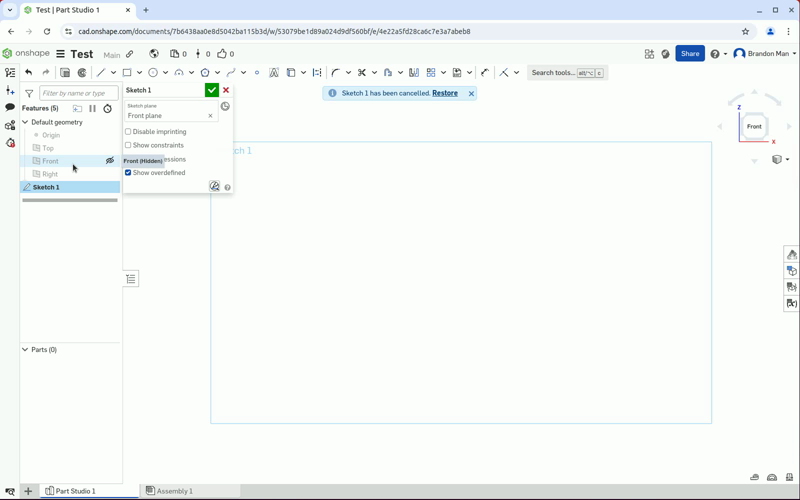
mouse_move(73, 352)
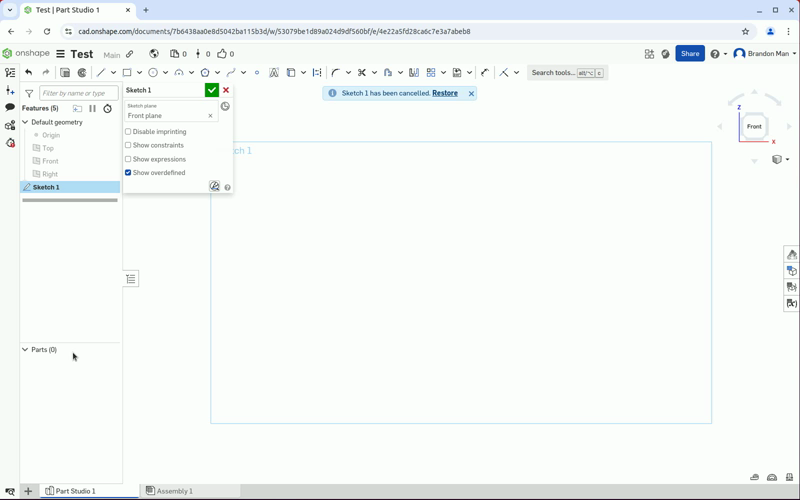
key(y)
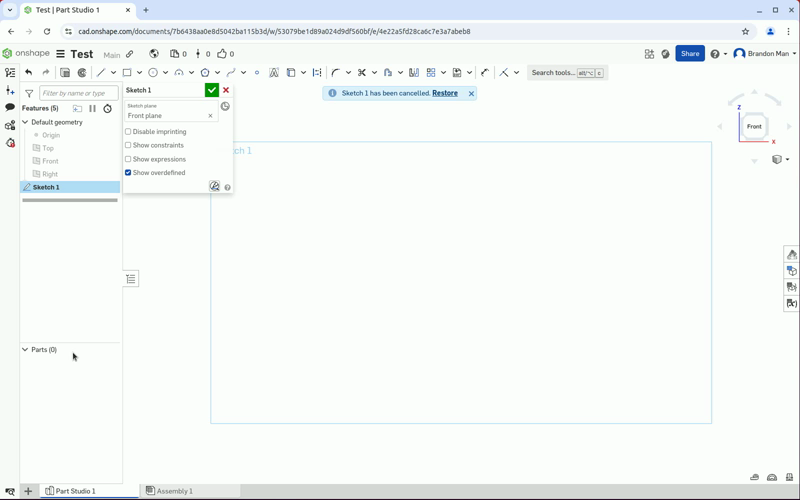
key(l)
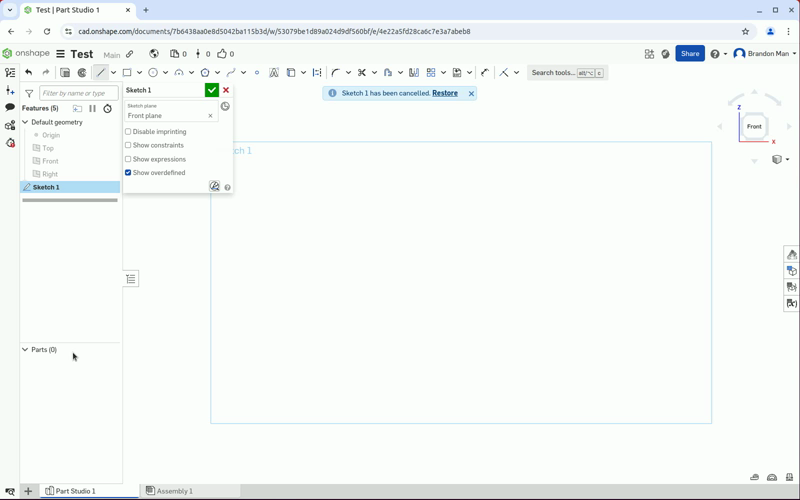
key_down(shift)
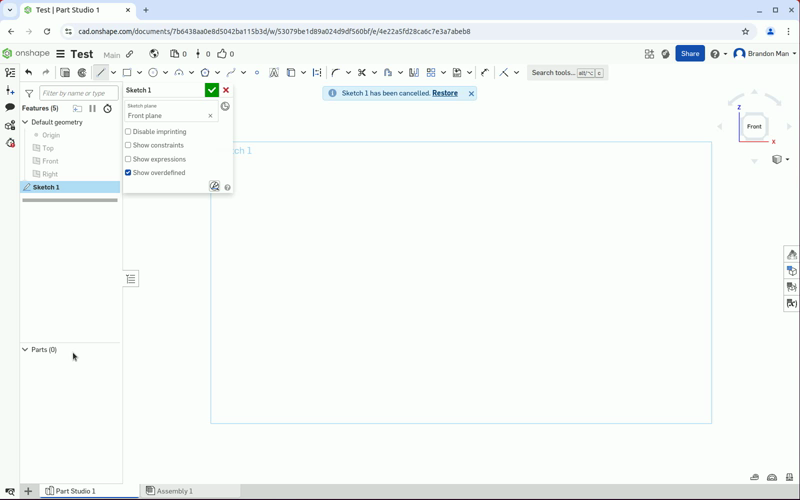
mouse_move(348, 282)
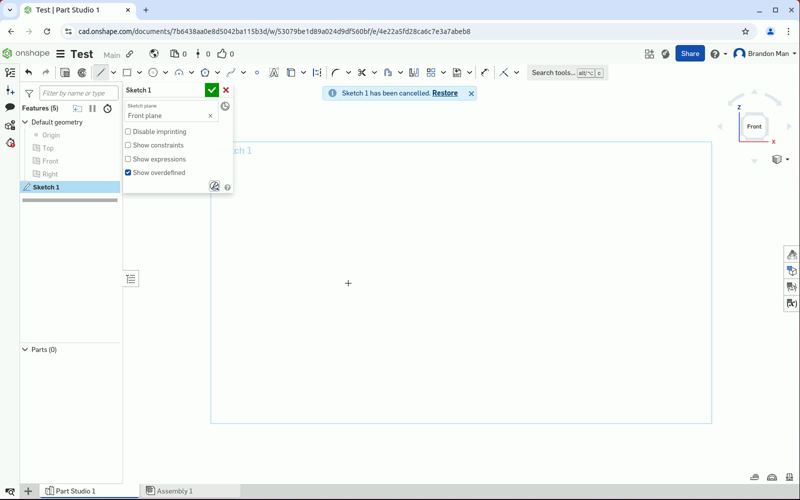
click(348, 282)
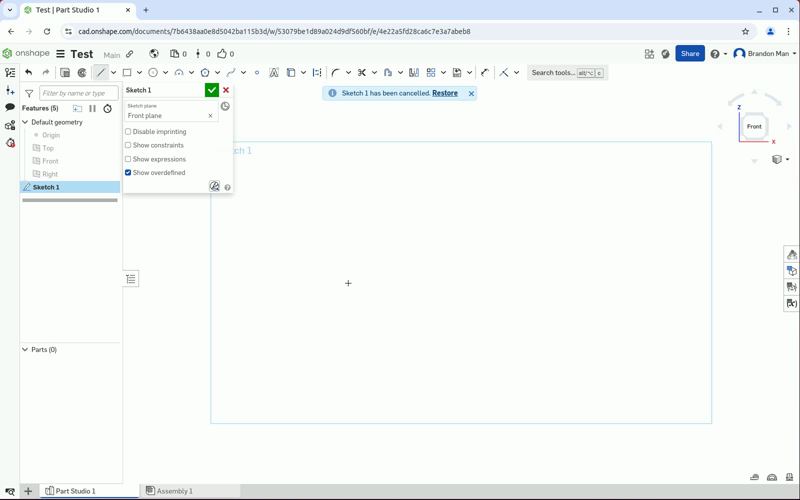
key_up(shift)
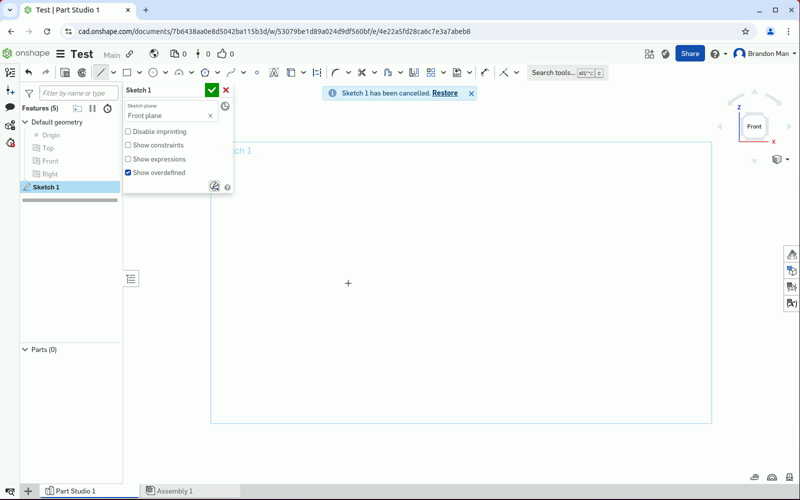
key_down(shift)
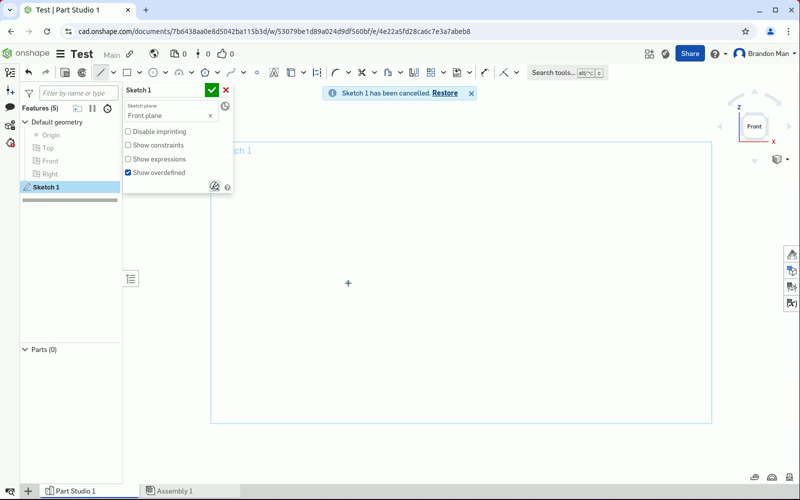
mouse_move(558, 282)
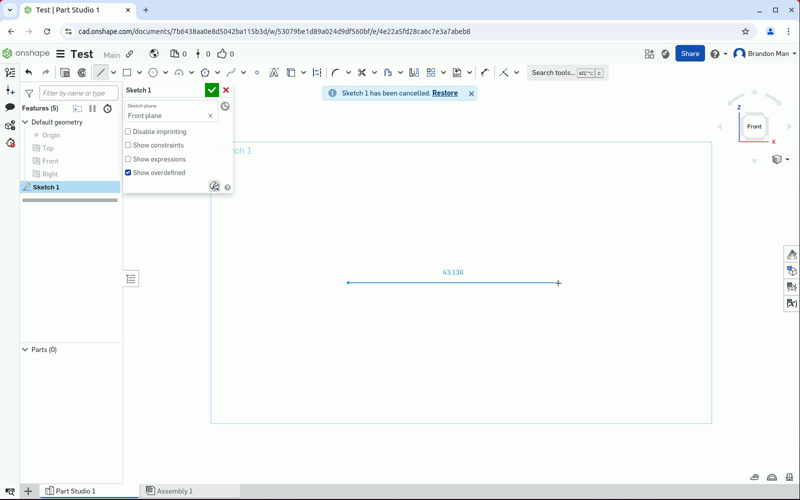
click(558, 282)
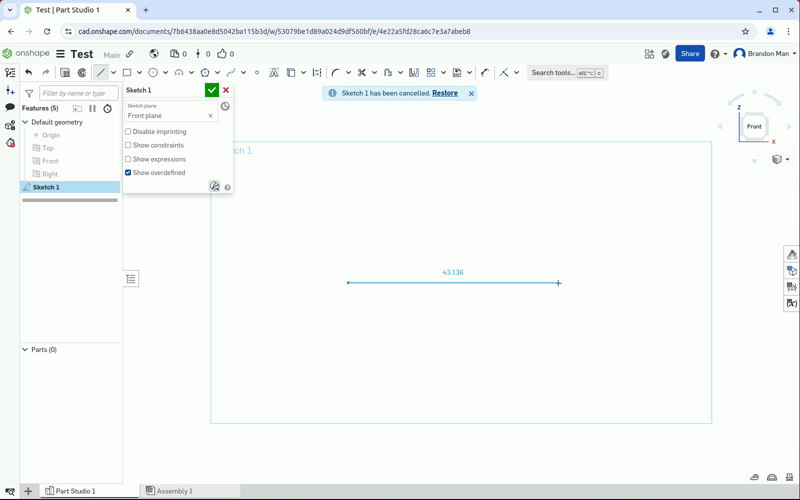
key_up(shift)
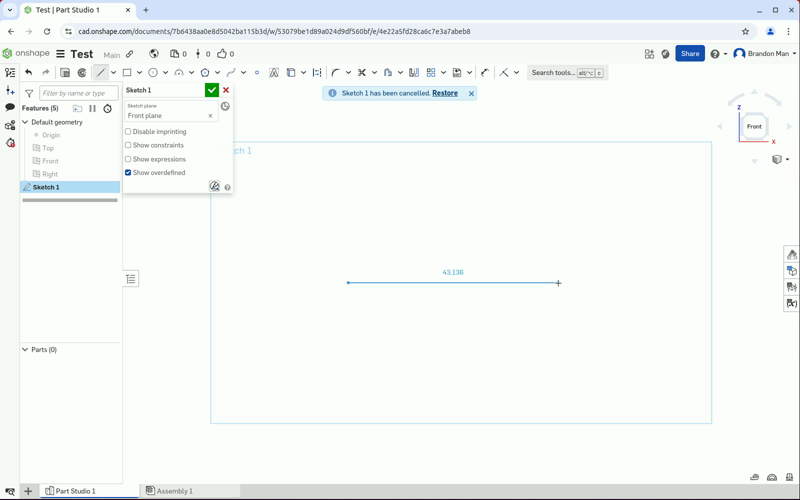
key_down(shift)
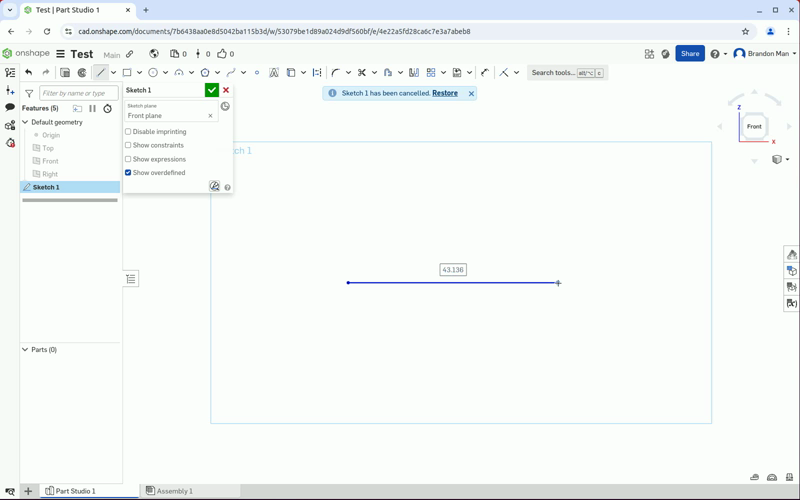
mouse_move(588, 282)
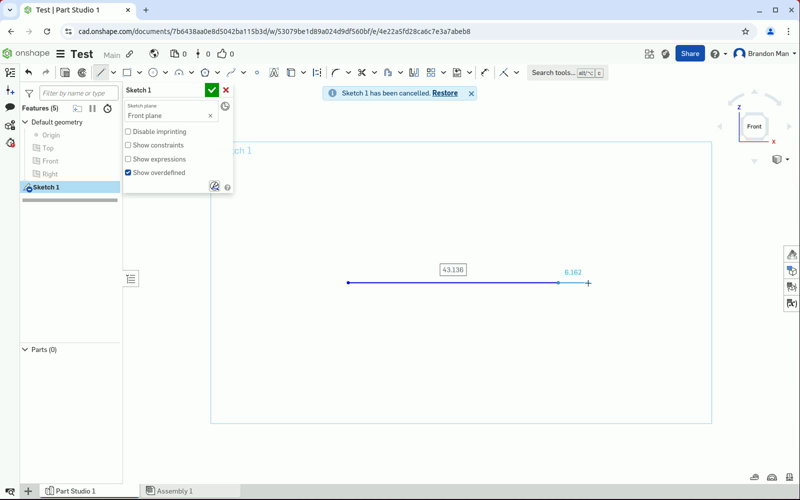
mouse_move(558, 247)
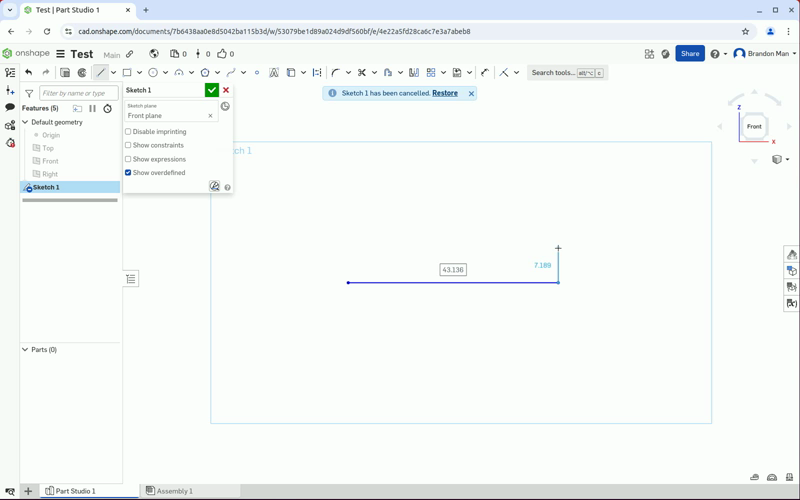
click(558, 247)
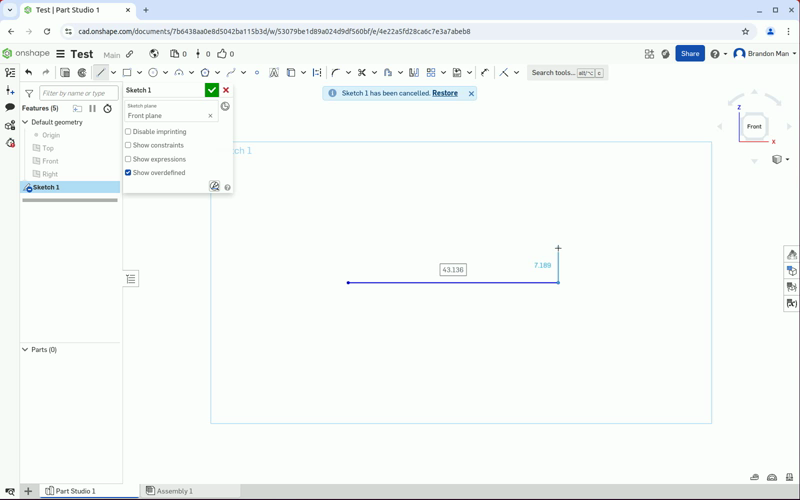
key_up(shift)
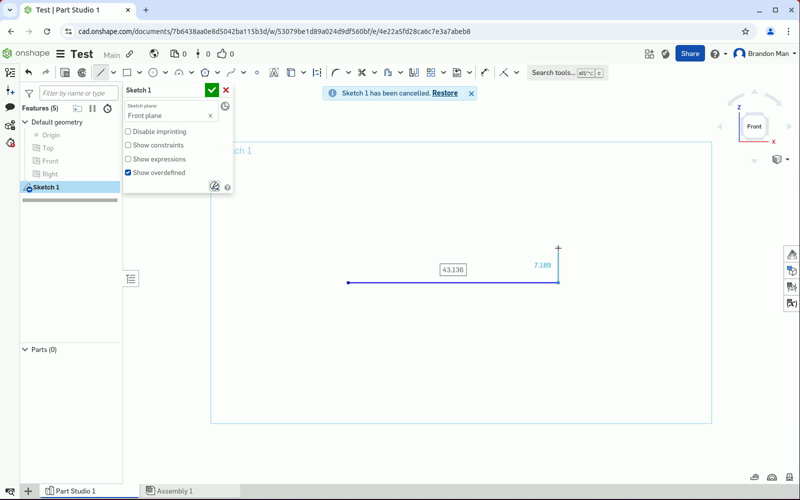
key_down(shift)
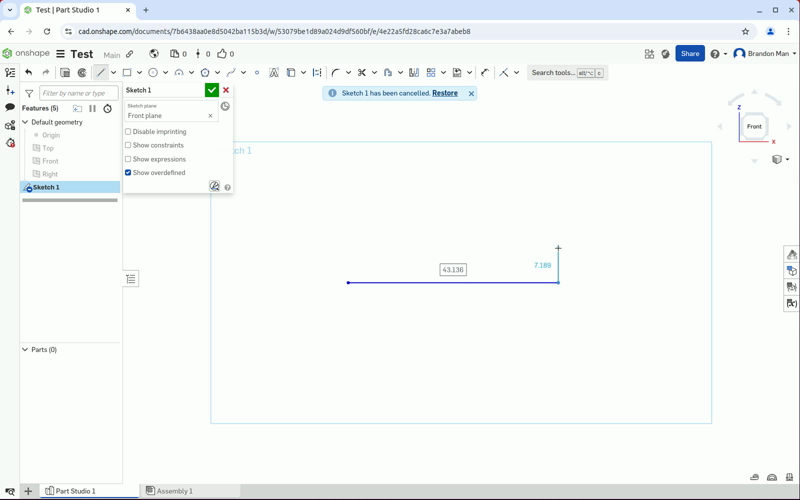
mouse_move(487, 247)
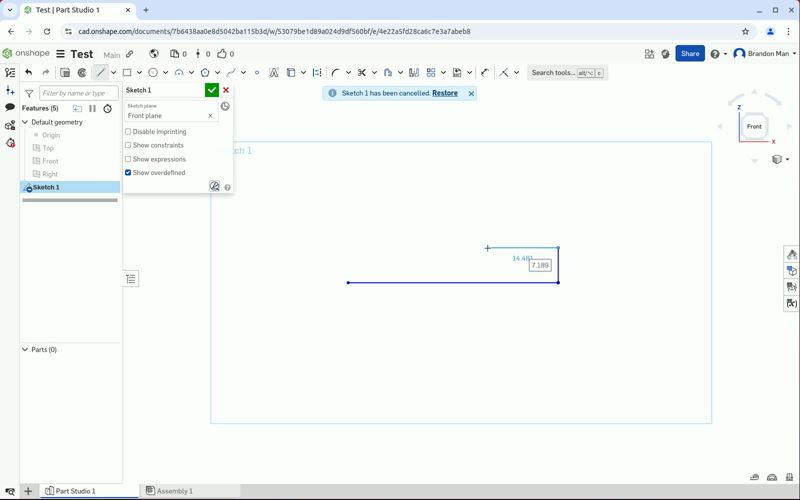
click(487, 247)
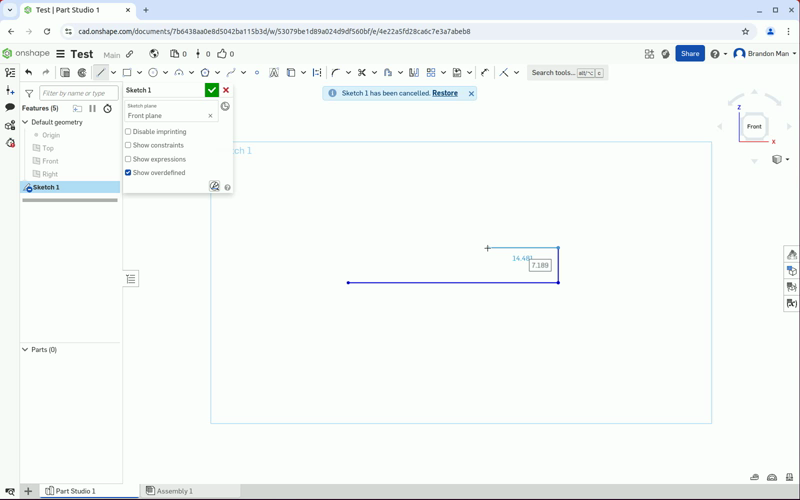
key_up(shift)
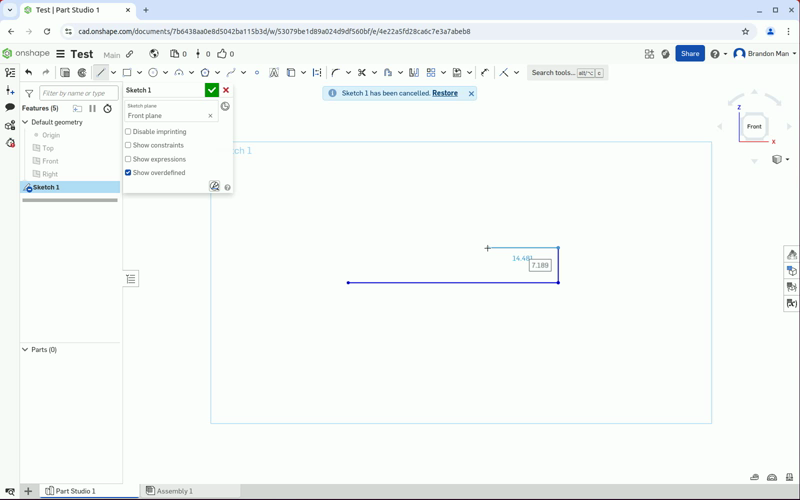
key_down(shift)
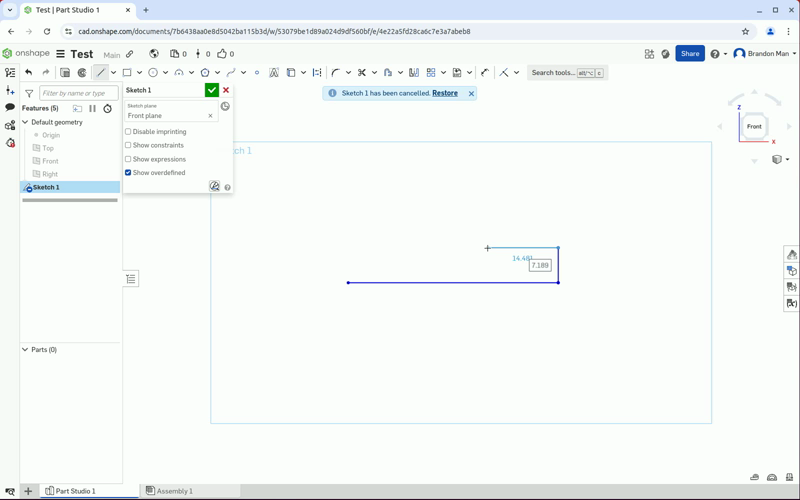
mouse_move(517, 247)
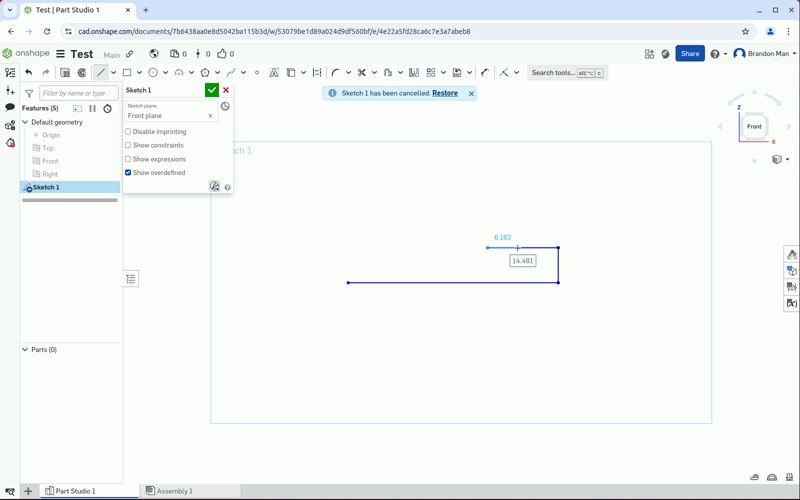
mouse_move(487, 201)
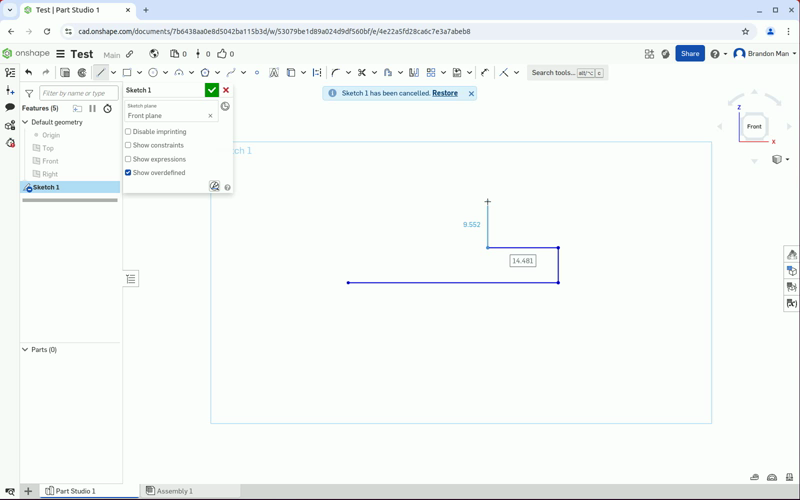
click(487, 201)
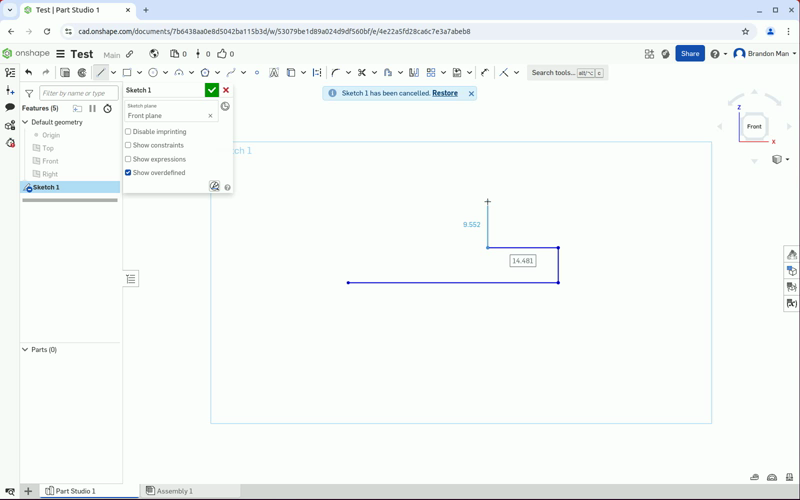
key_up(shift)
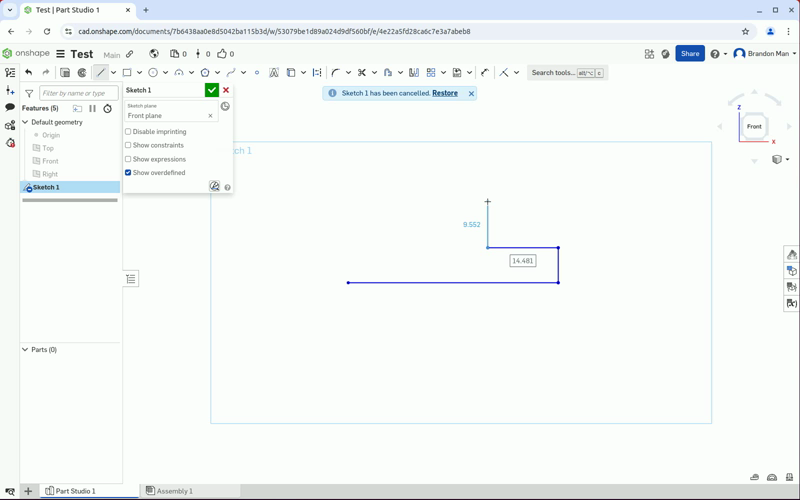
key_down(shift)
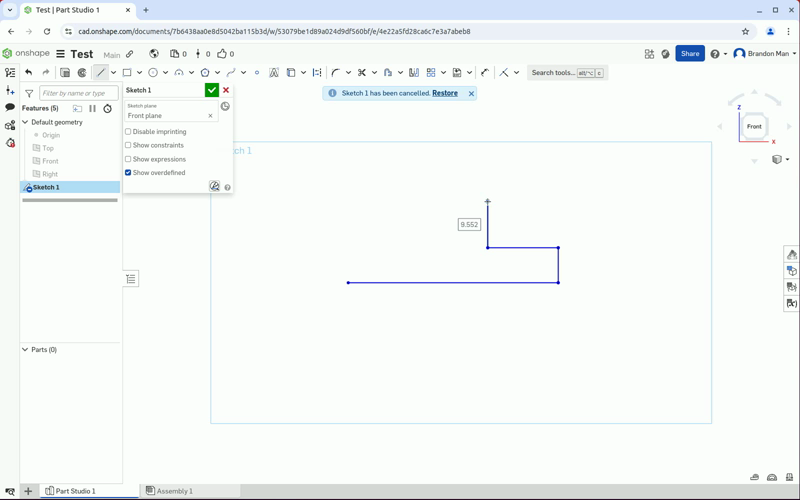
mouse_move(419, 201)
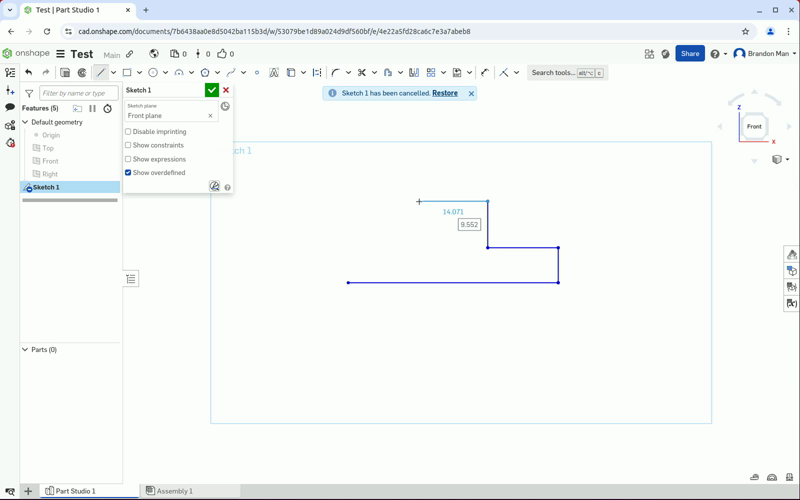
click(419, 201)
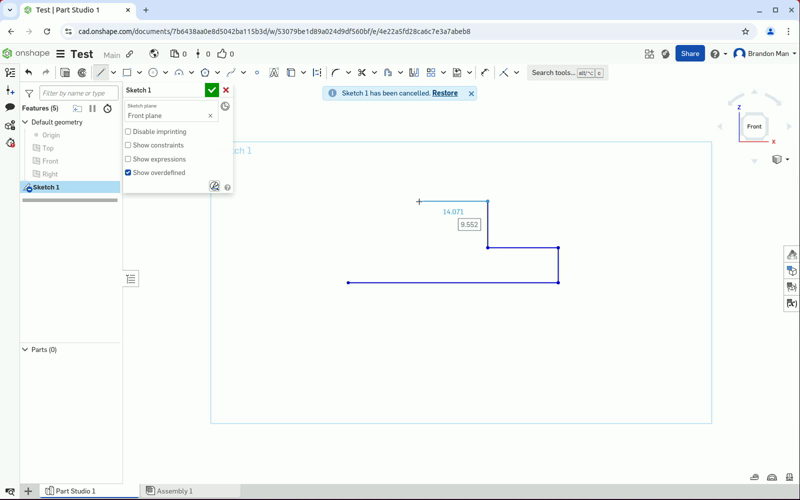
key_up(shift)
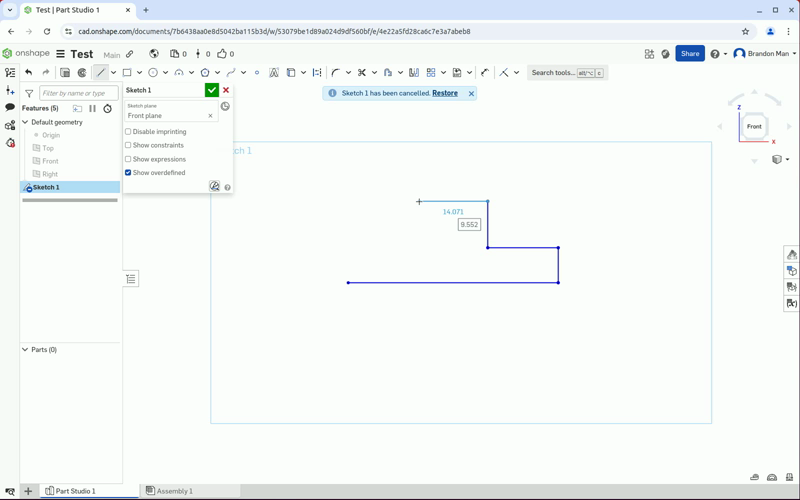
key_down(shift)
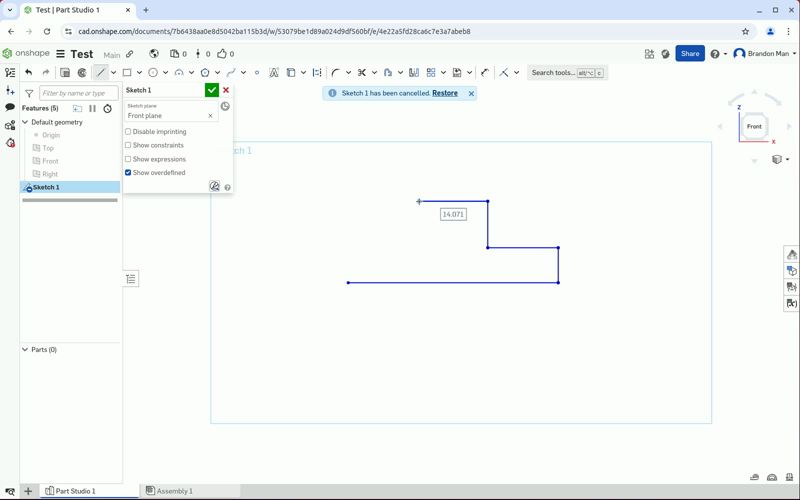
mouse_move(449, 201)
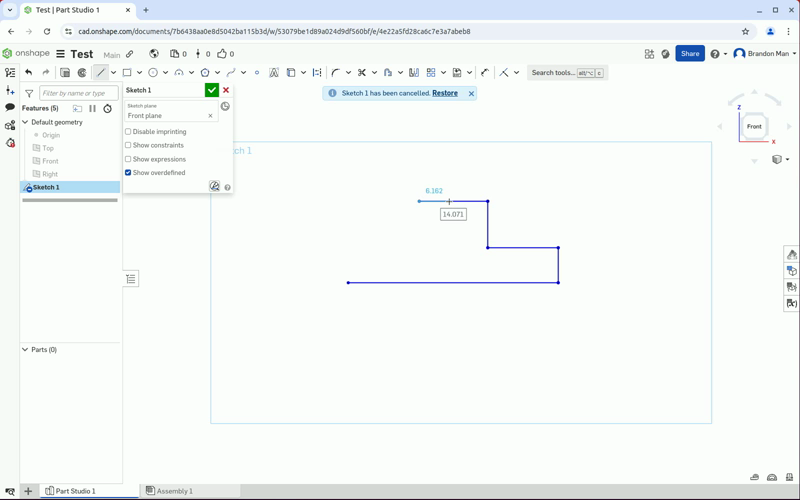
mouse_move(419, 176)
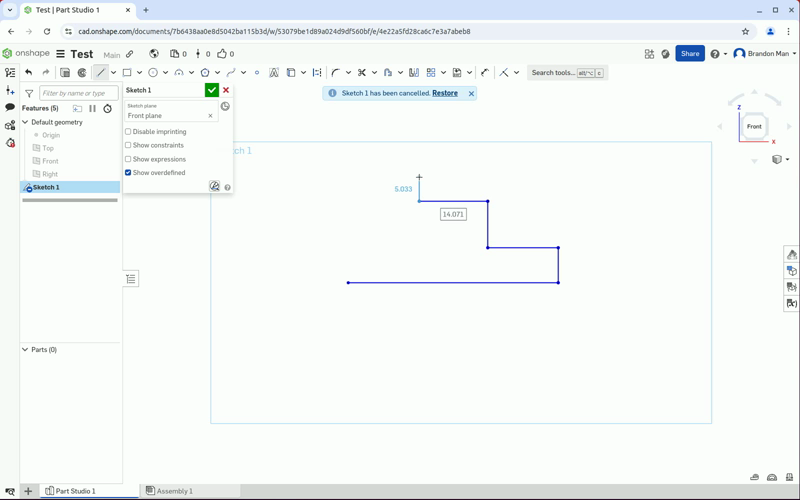
click(419, 176)
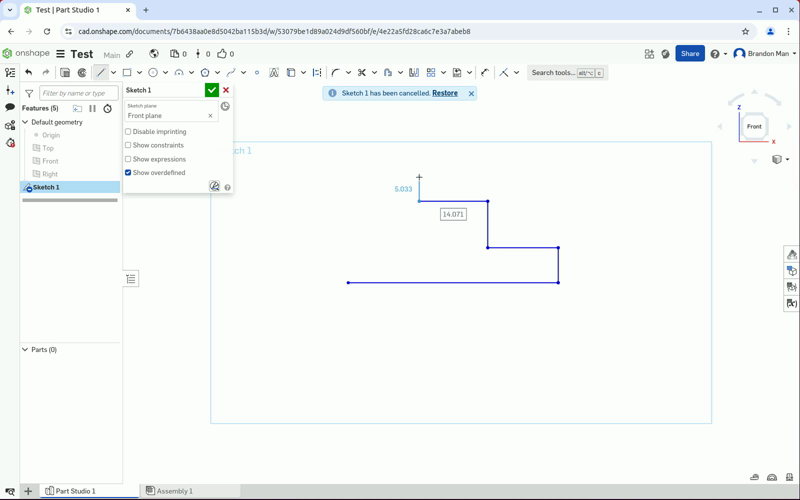
key_up(shift)
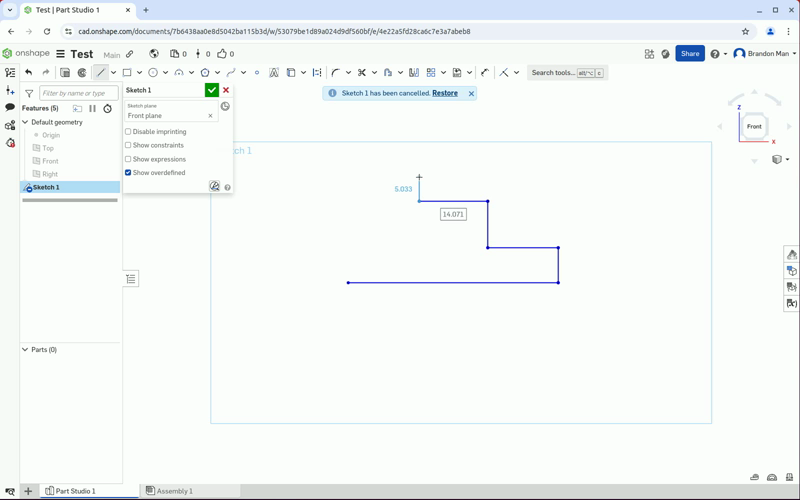
key_down(shift)
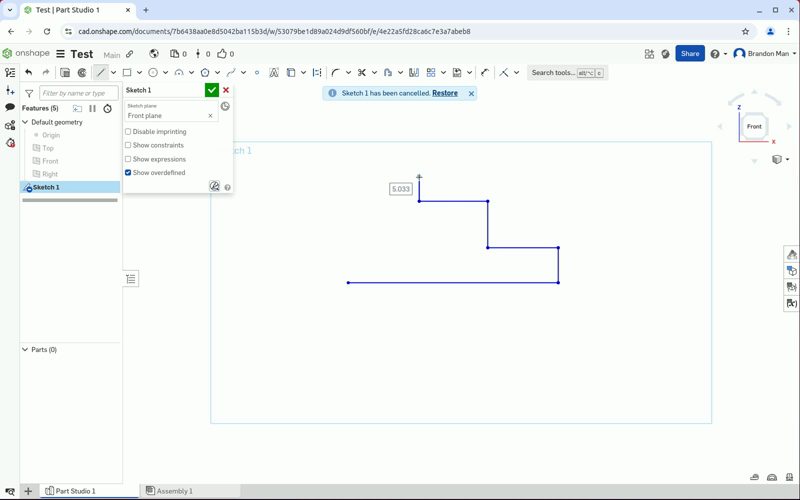
mouse_move(348, 176)
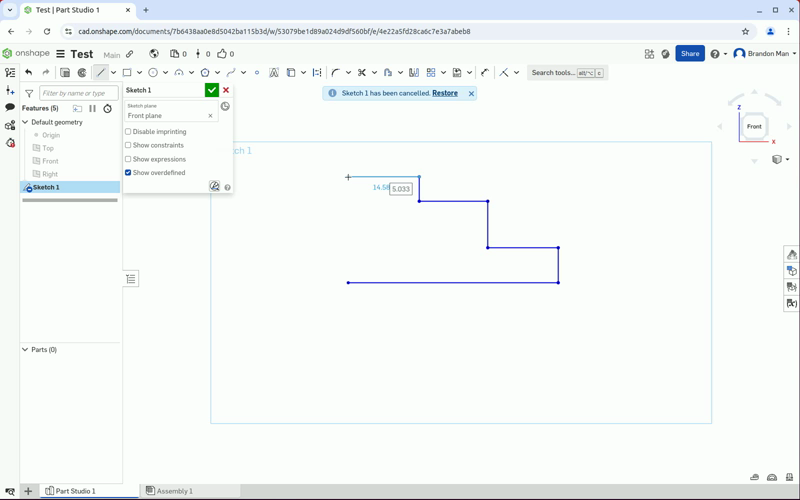
click(348, 176)
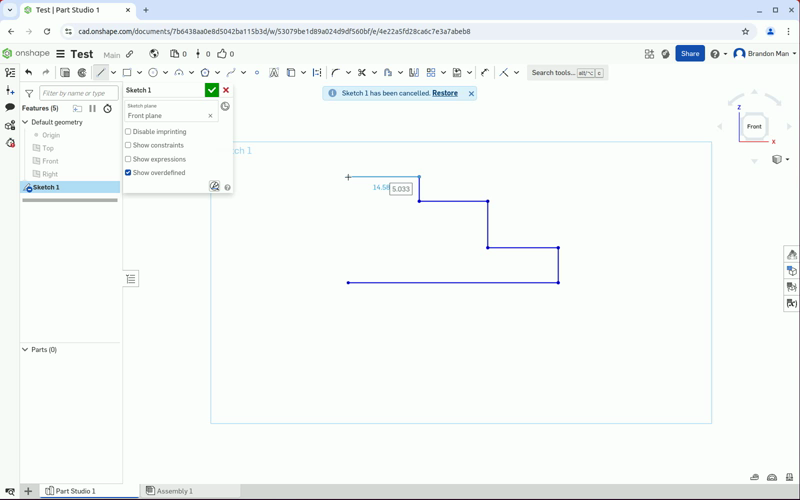
key_up(shift)
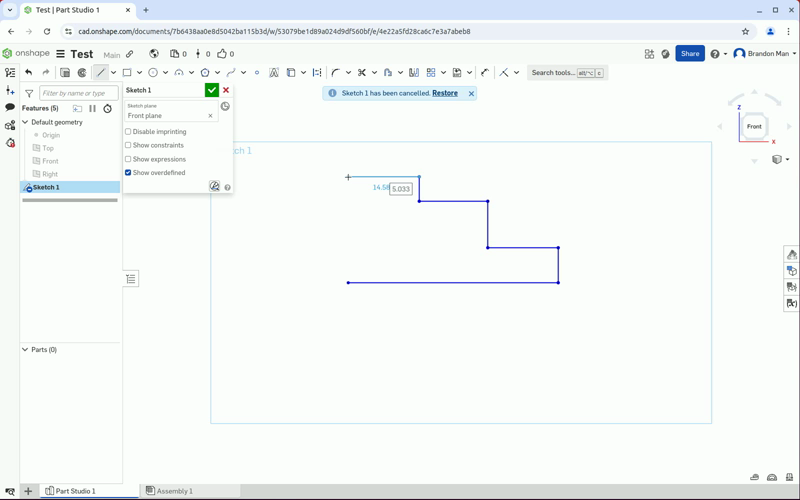
key_down(shift)
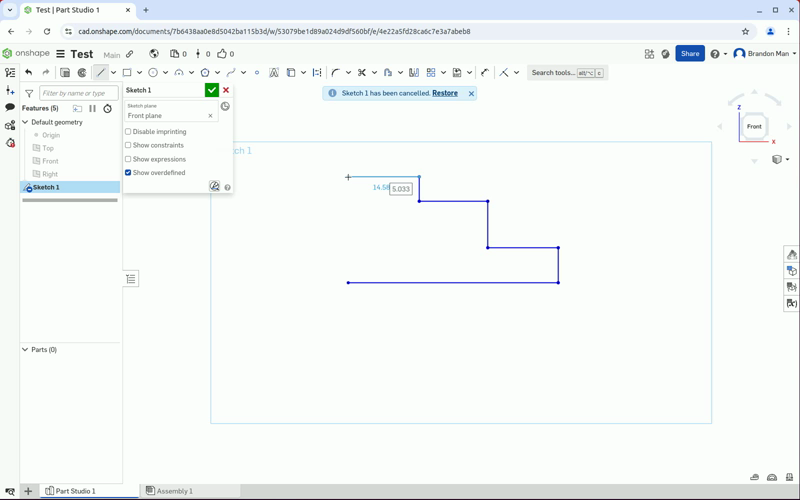
mouse_move(348, 282)
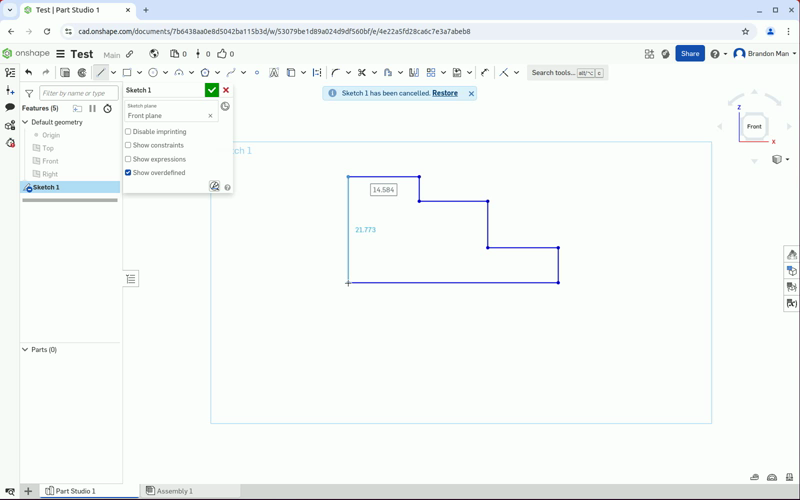
key_up(shift)
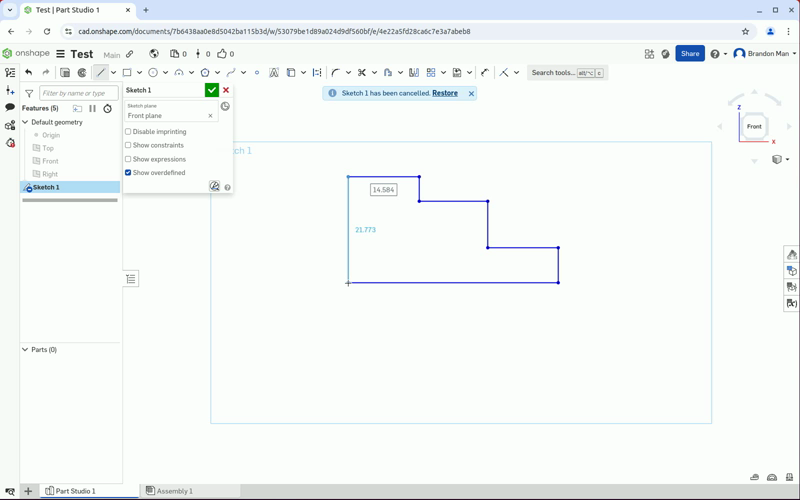
click(348, 282)
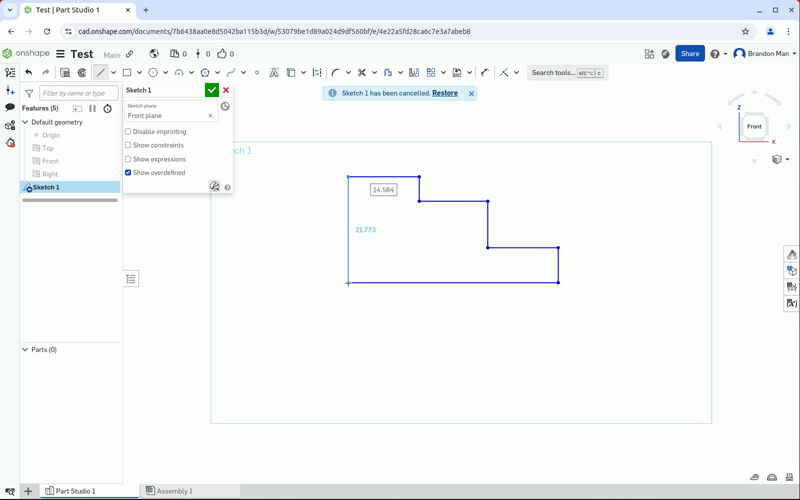
key(esc)
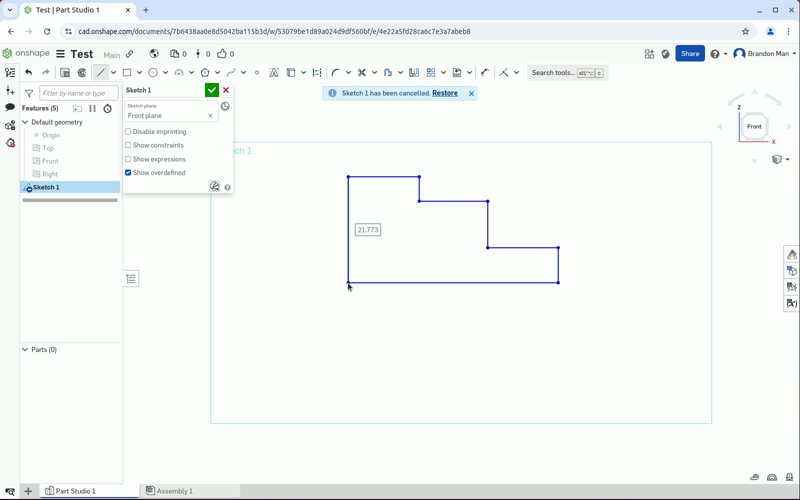
mouse_move(388, 242)
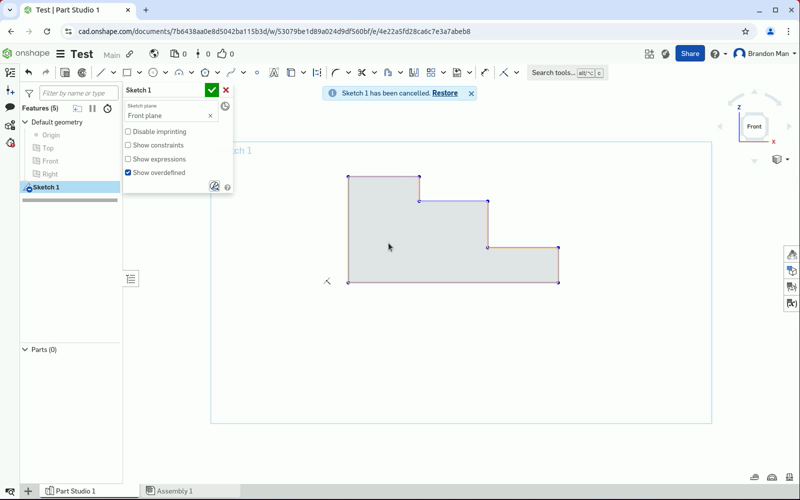
click(388, 242)
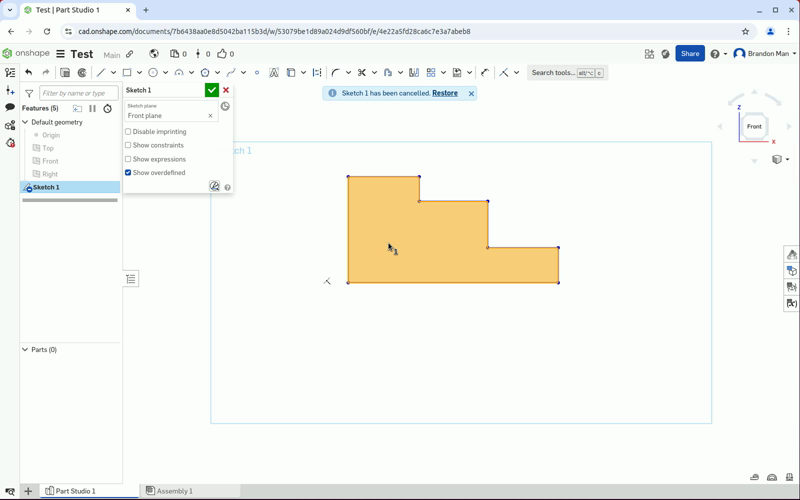
mouse_move(73, 352)
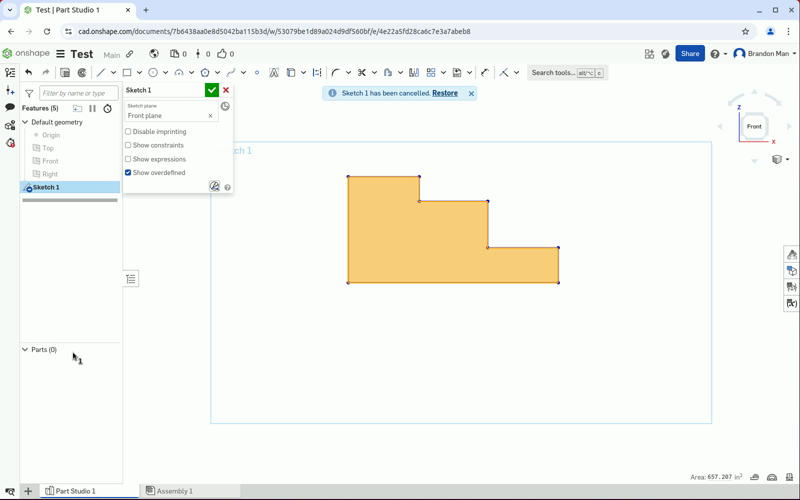
key(shift+y)
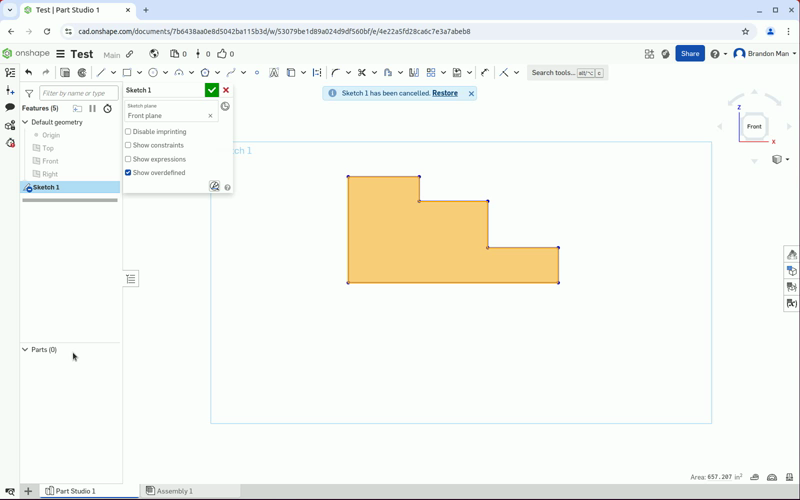
key(shift+e)
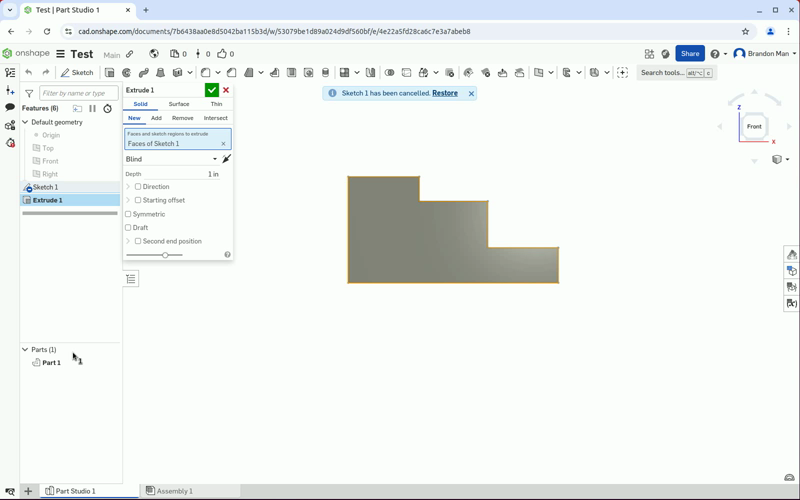
mouse_move(143, 106)
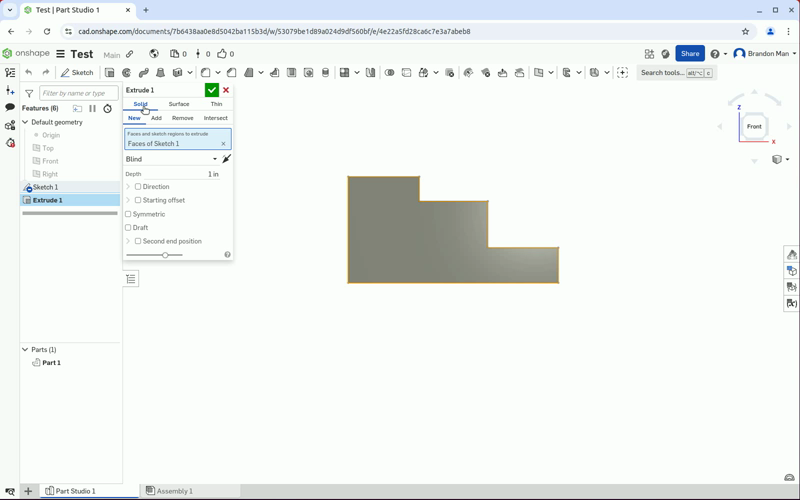
click(143, 106)
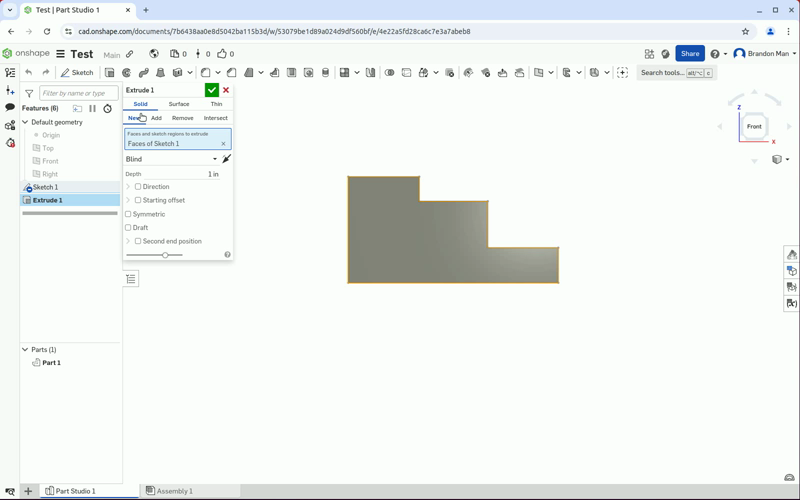
mouse_move(137, 120)
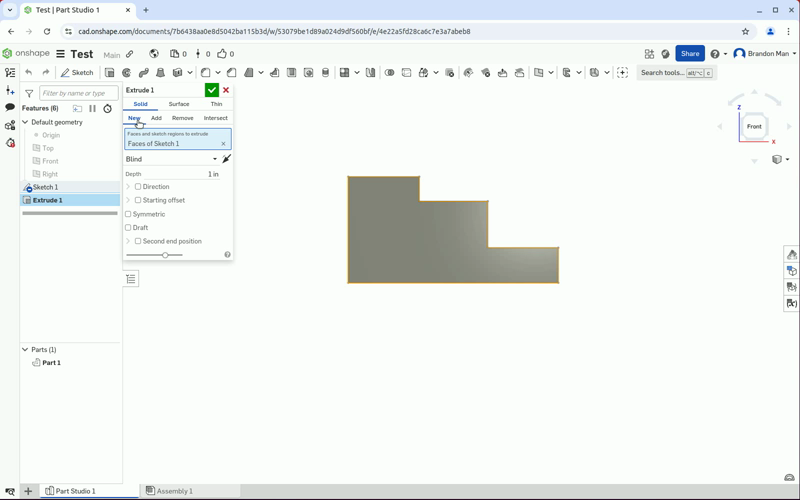
click(137, 120)
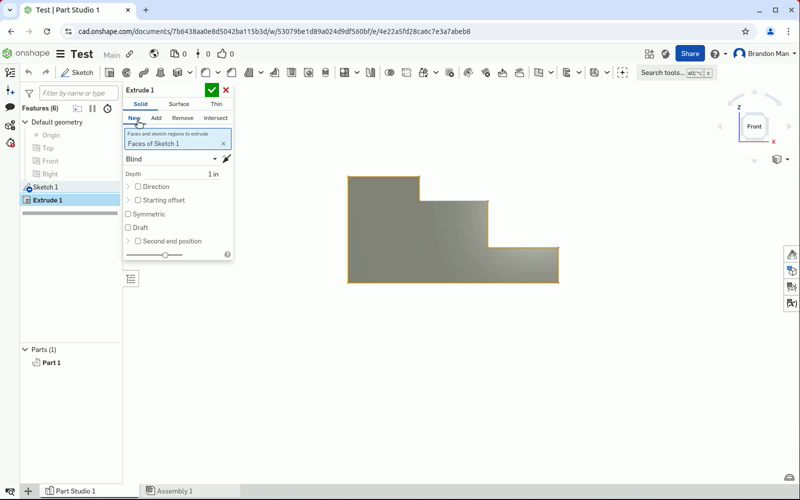
key(tab, 4)
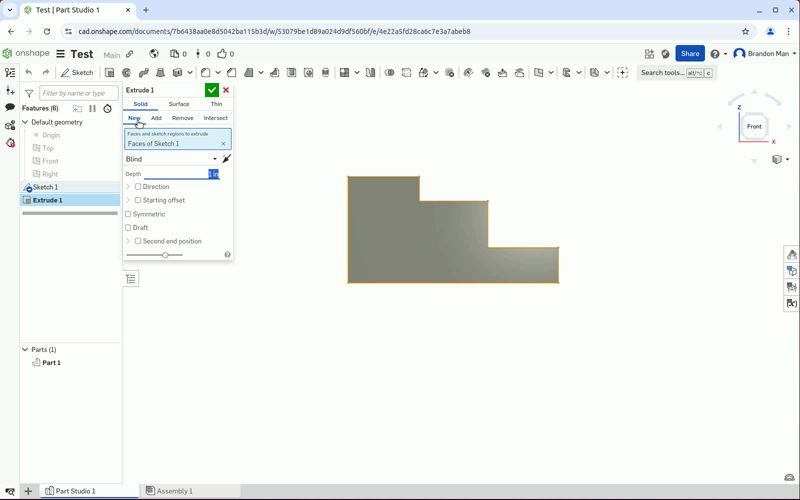
text(21.664)
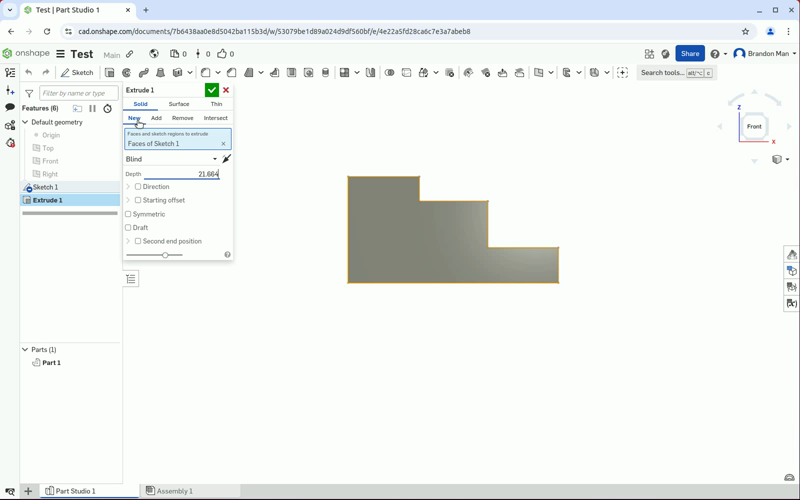
key(enter)
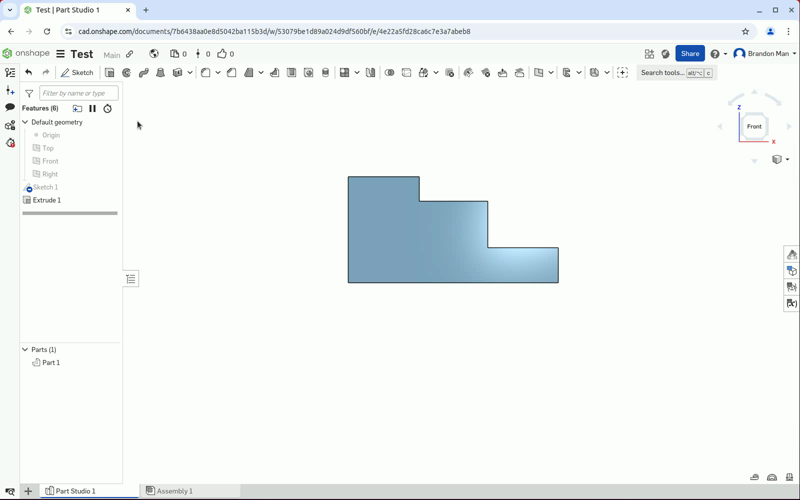
key(shift+h)
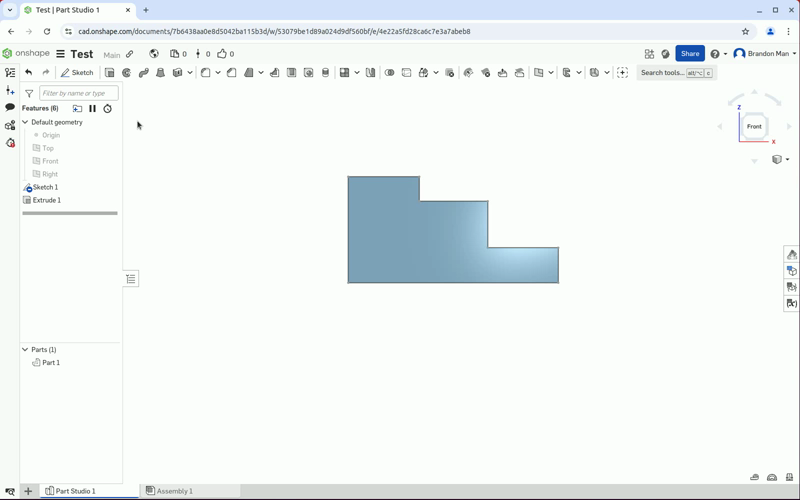
key(shift+h)
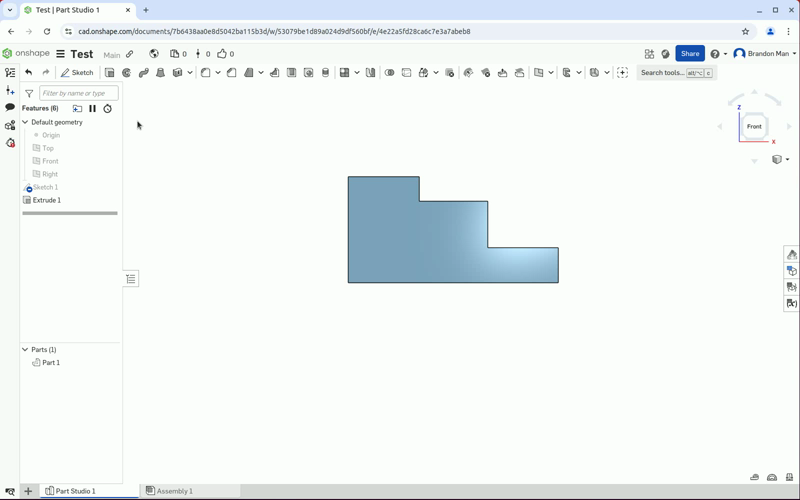
mouse_move(73, 189)
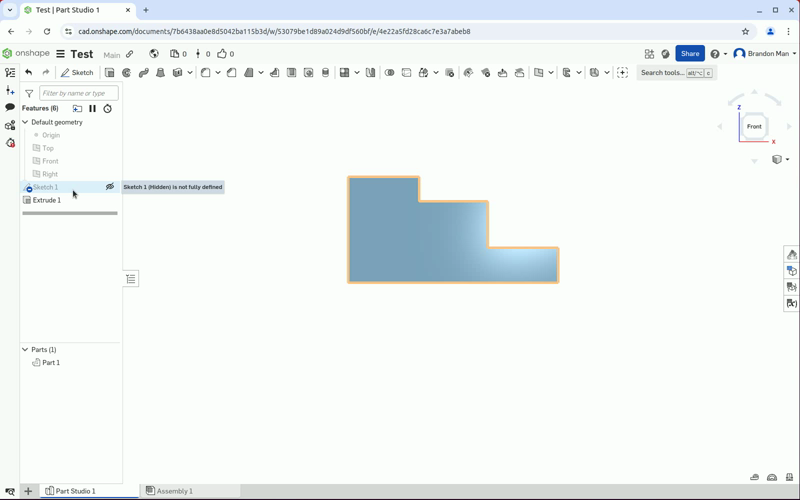
click(73, 189)
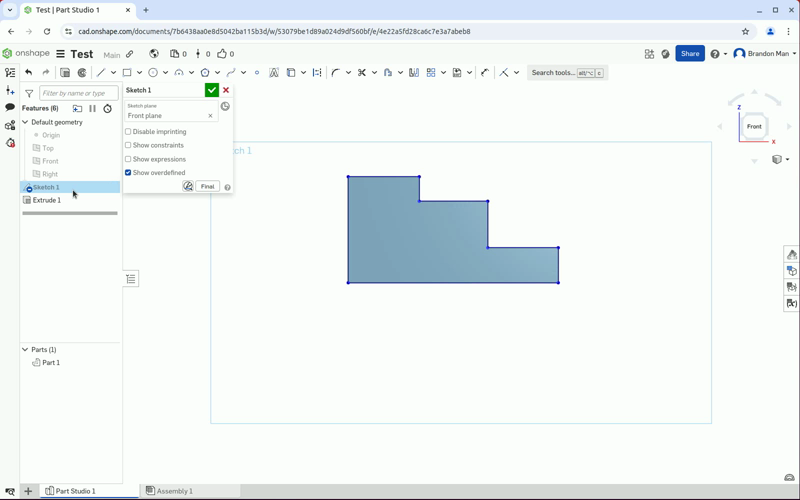
mouse_move(229, 92)
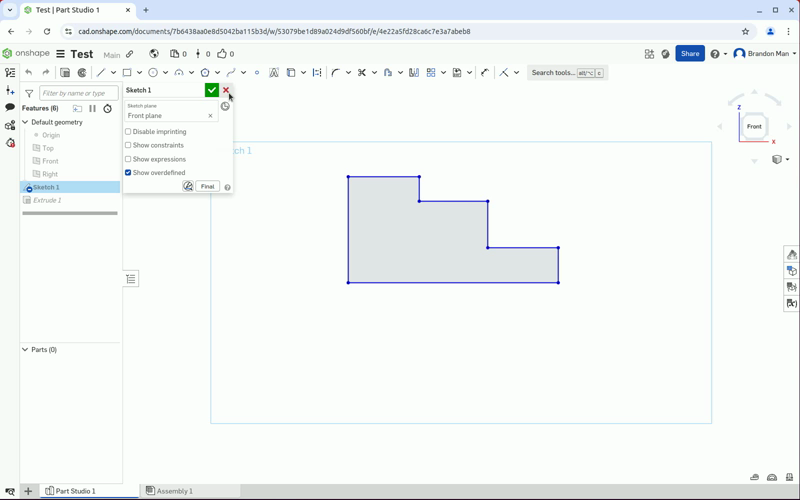
click(229, 92)
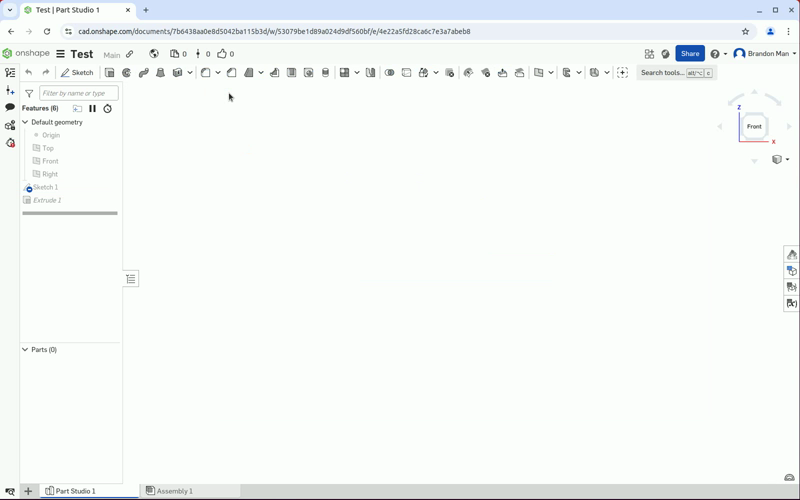
mouse_move(73, 352)
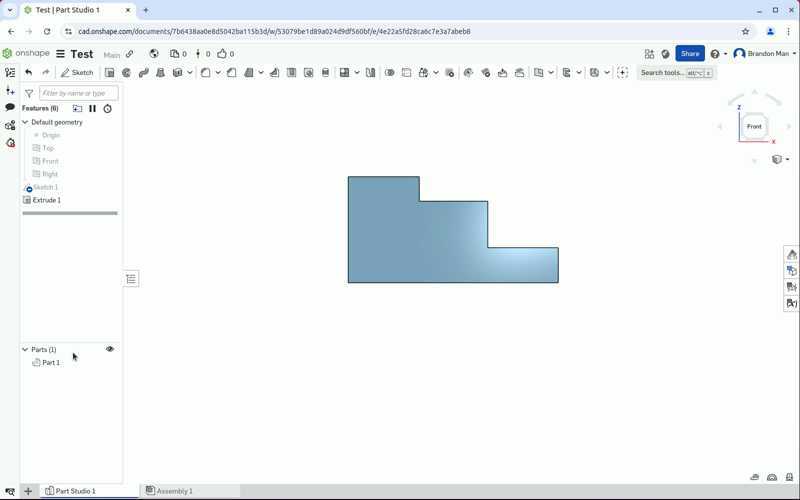
key(y)
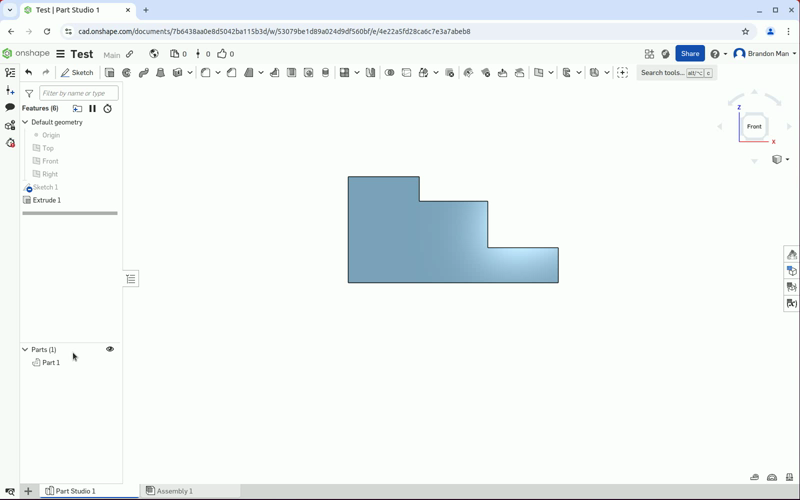
key(shift+p)
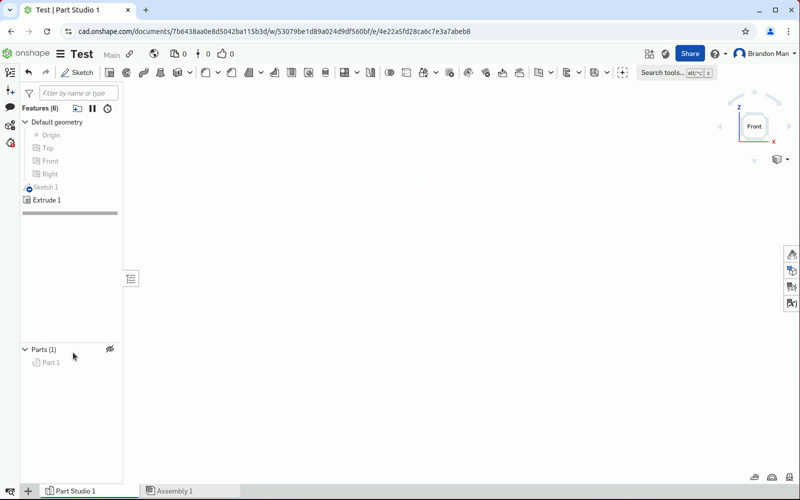
key(space)
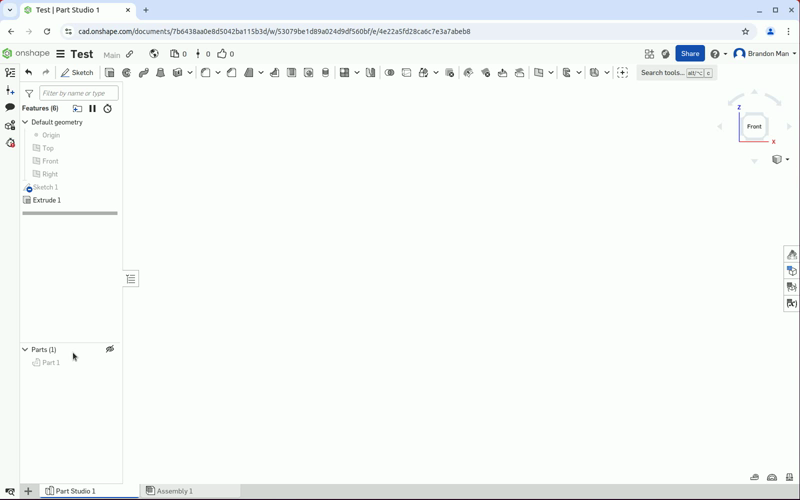
key_down(shift)
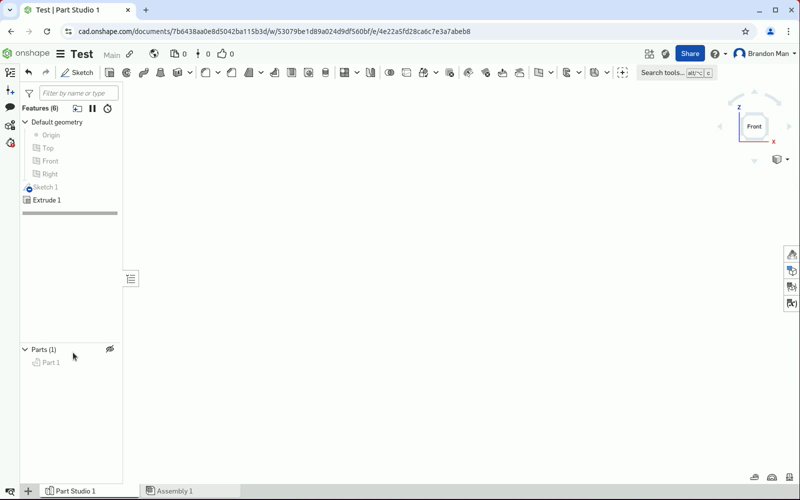
key(down)
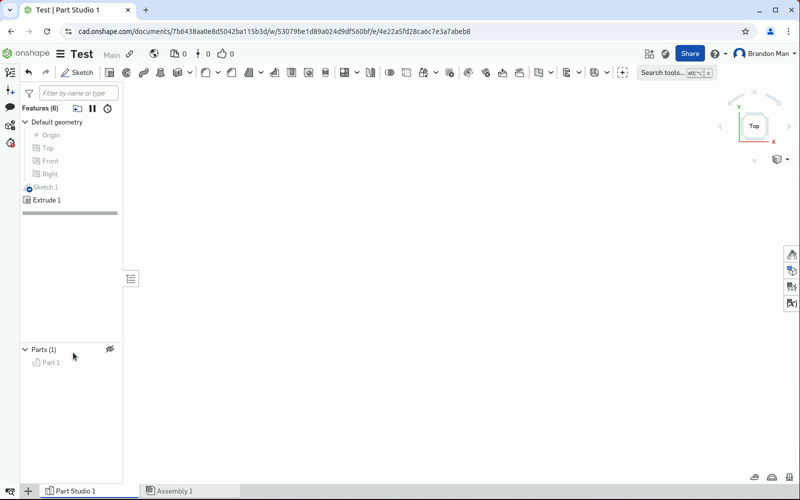
key_up(shift)
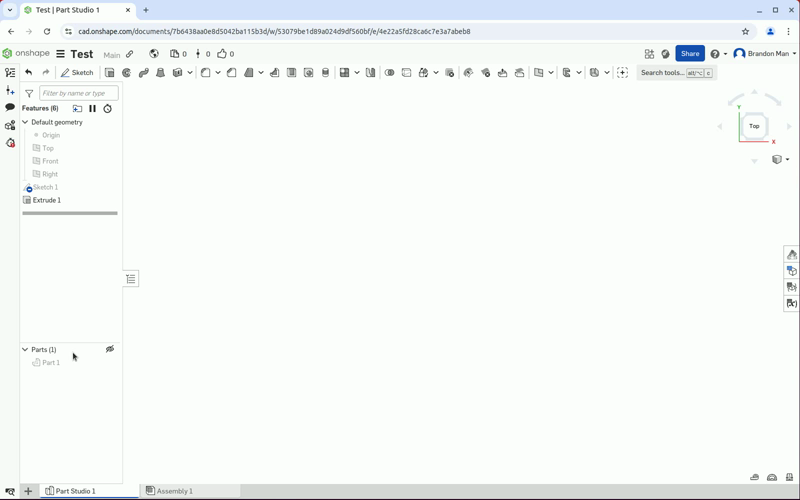
mouse_move(73, 352)
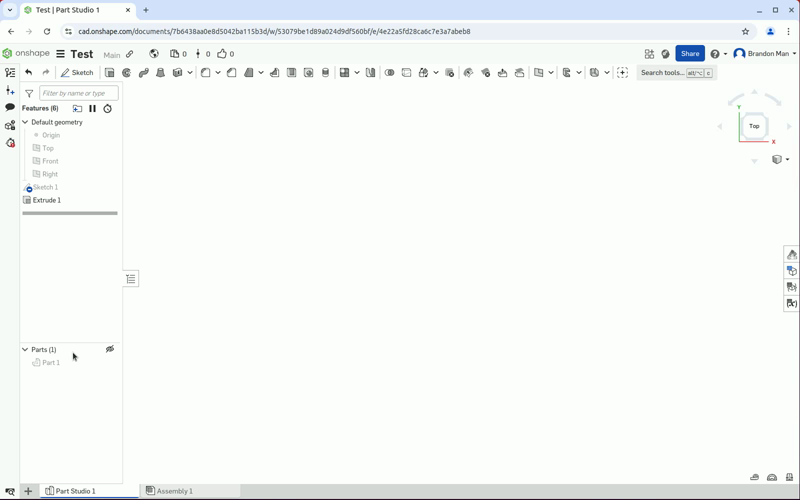
key(shift+y)
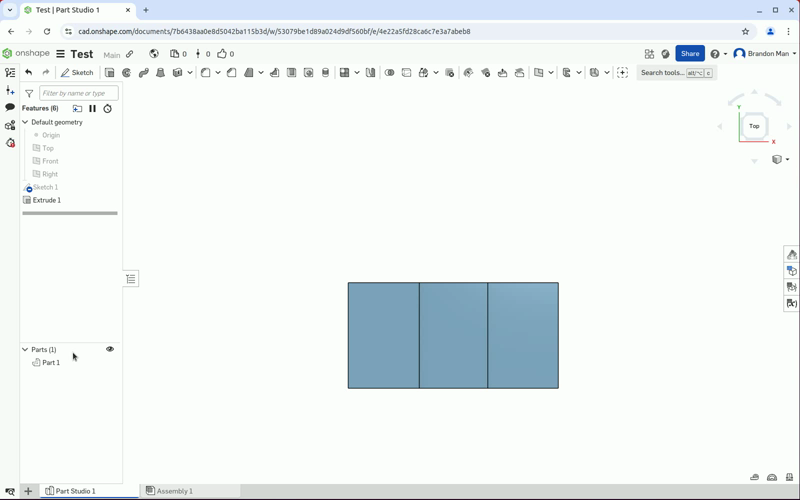
mouse_move(541, 75)
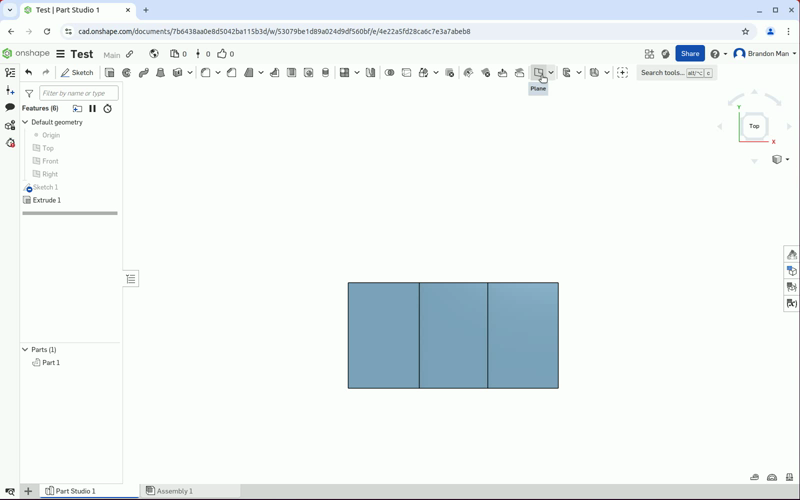
click(541, 75)
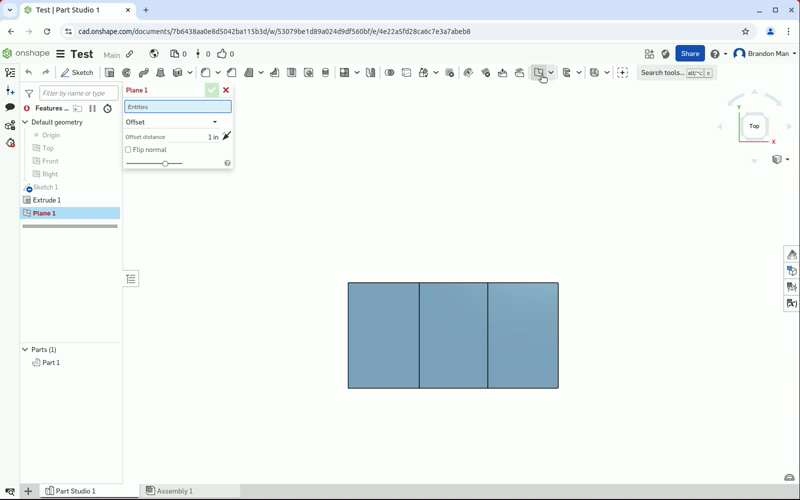
mouse_move(73, 150)
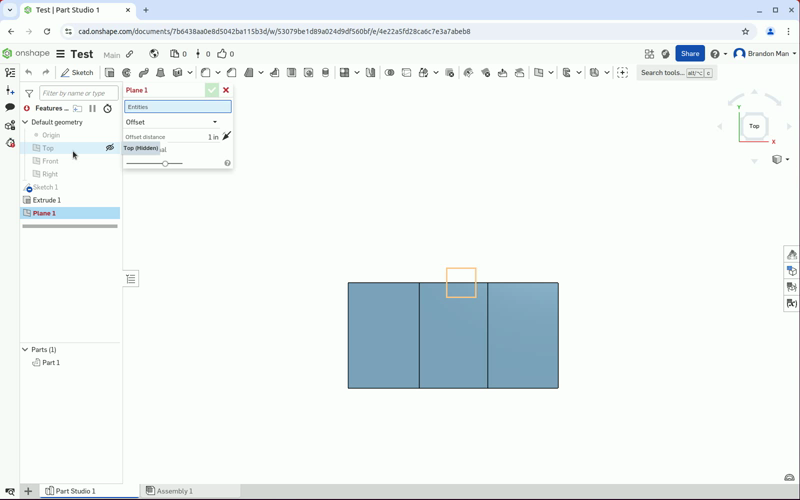
click(73, 150)
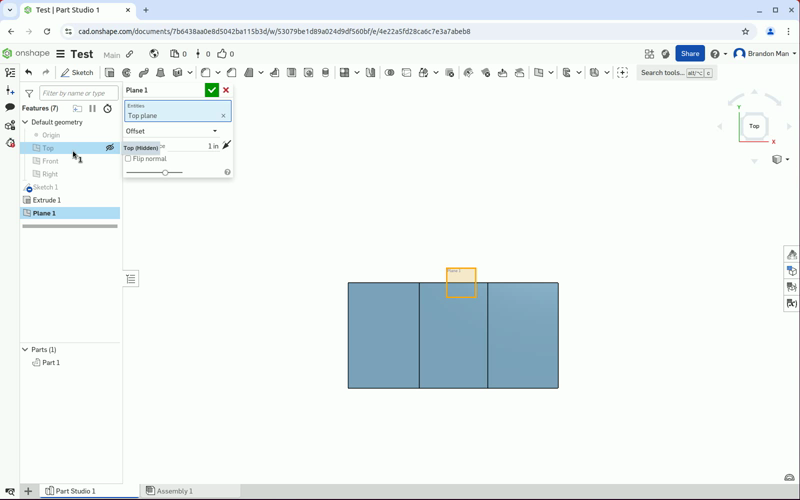
key(tab, 2)
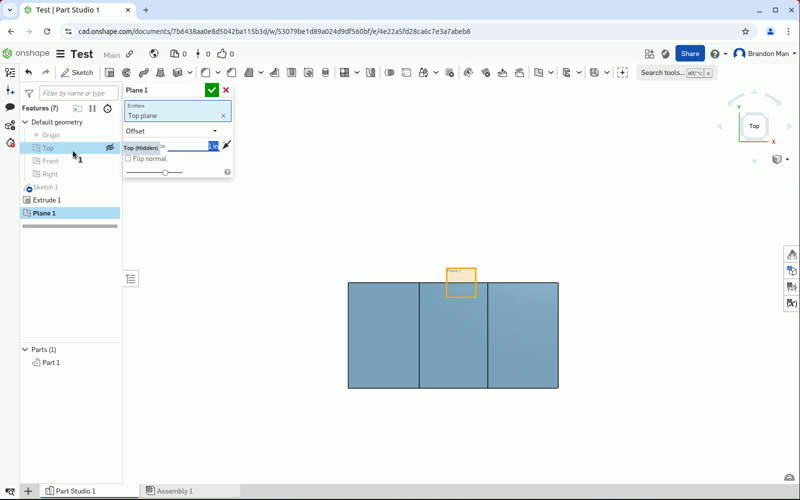
text(7.21)
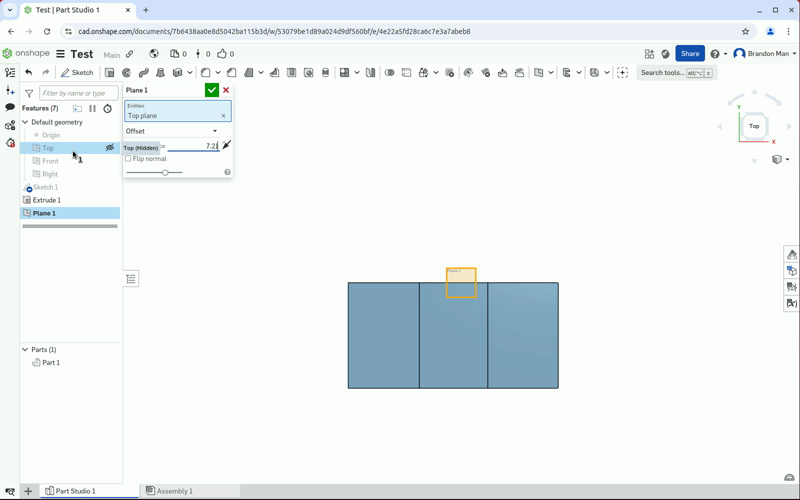
key(enter, 2)
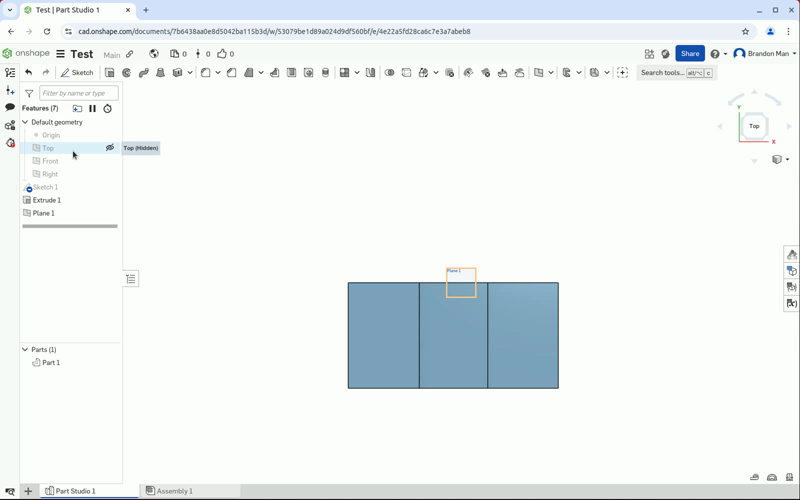
key(shift+s)
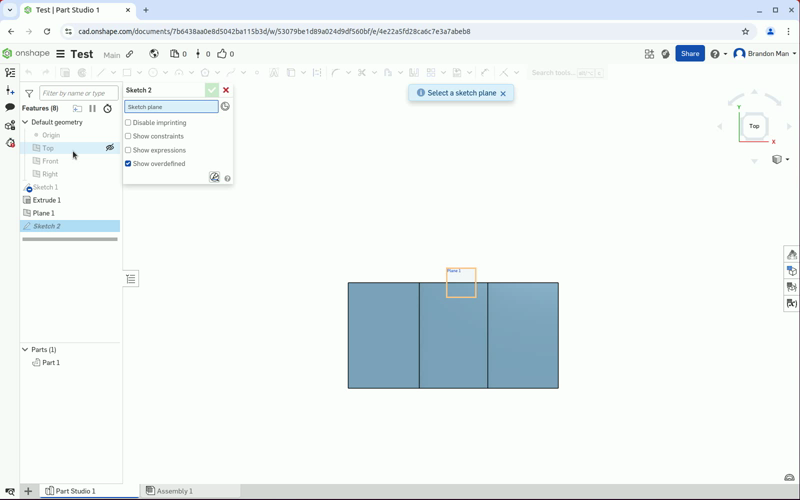
mouse_move(73, 215)
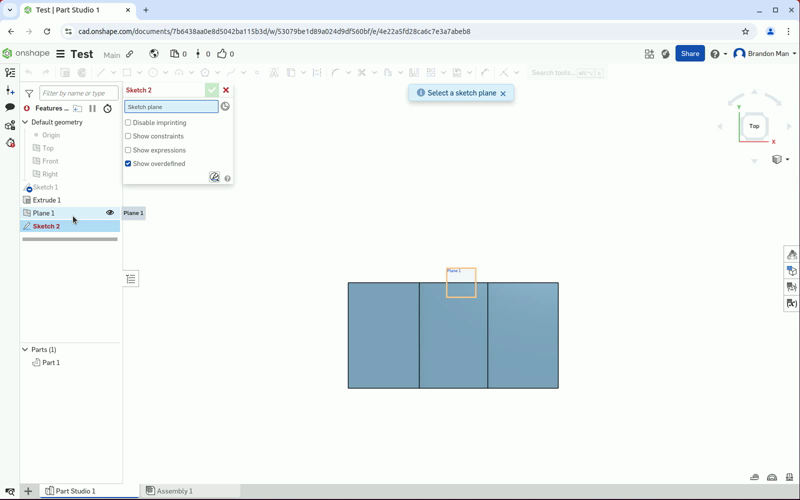
click(73, 215)
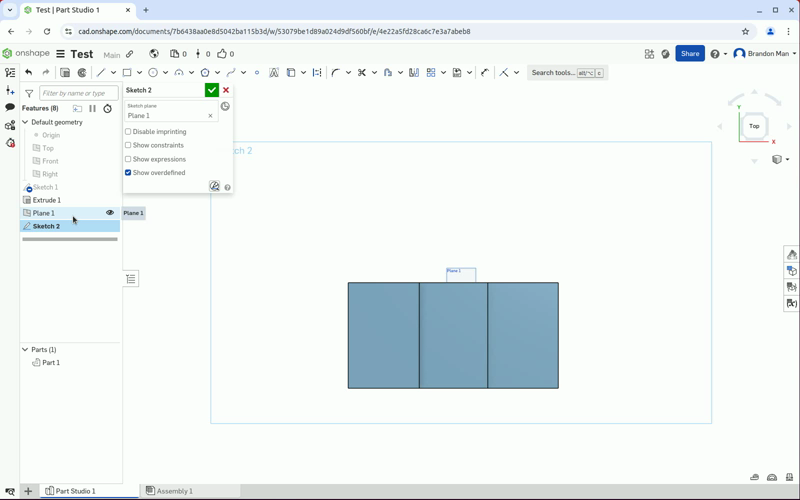
mouse_move(73, 352)
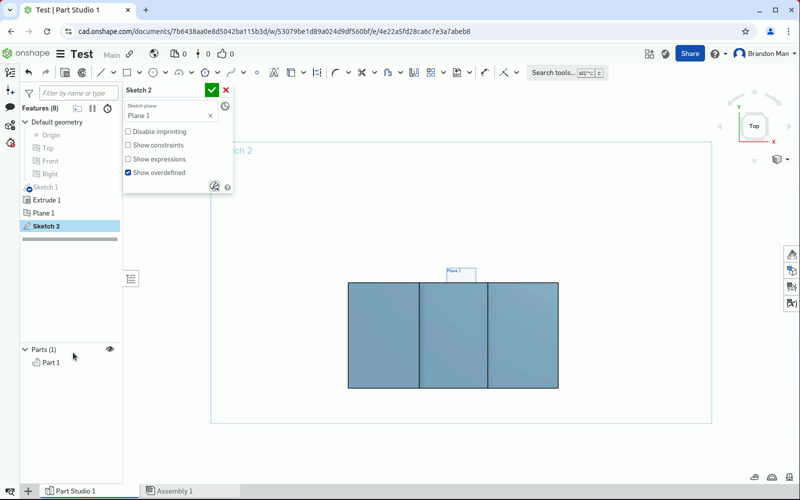
key(y)
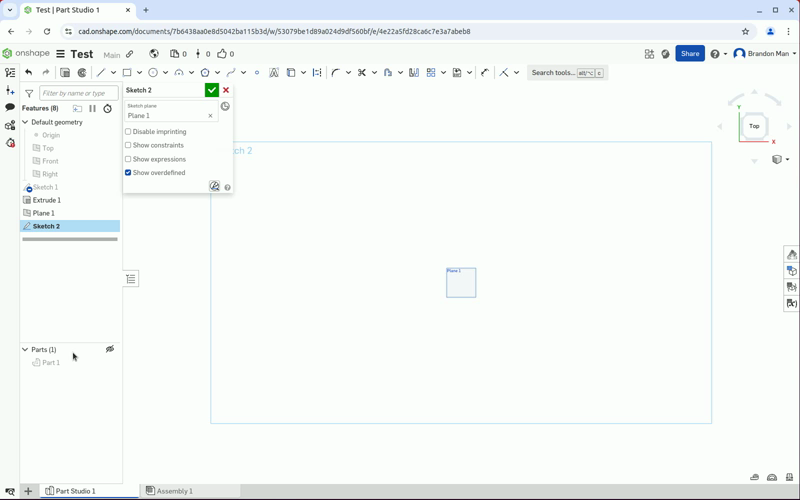
key(l)
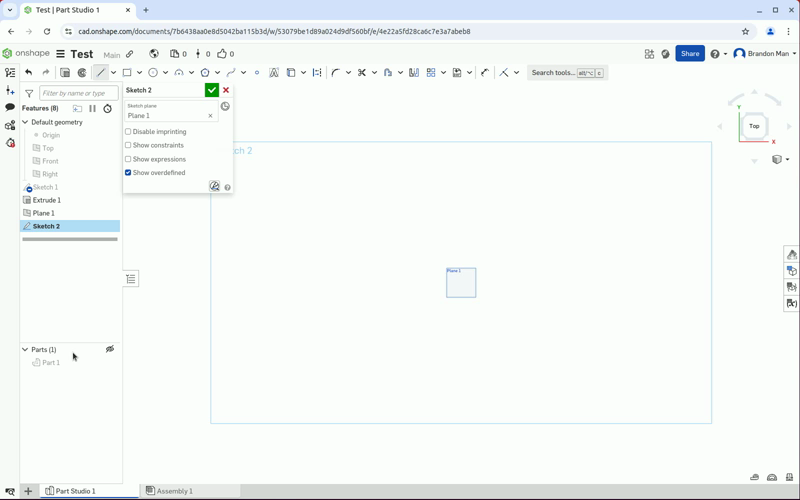
key_down(shift)
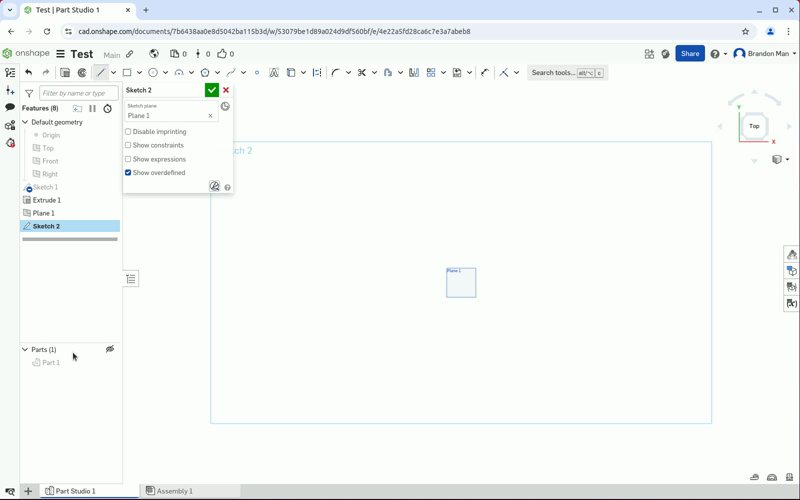
mouse_move(524, 388)
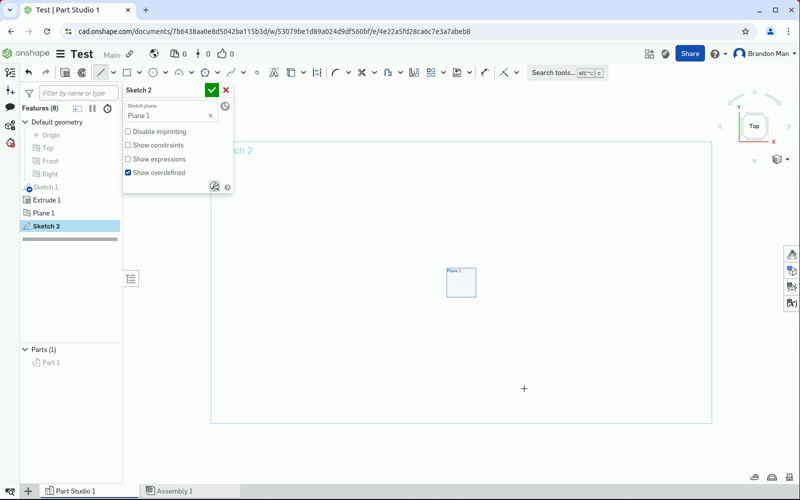
click(524, 388)
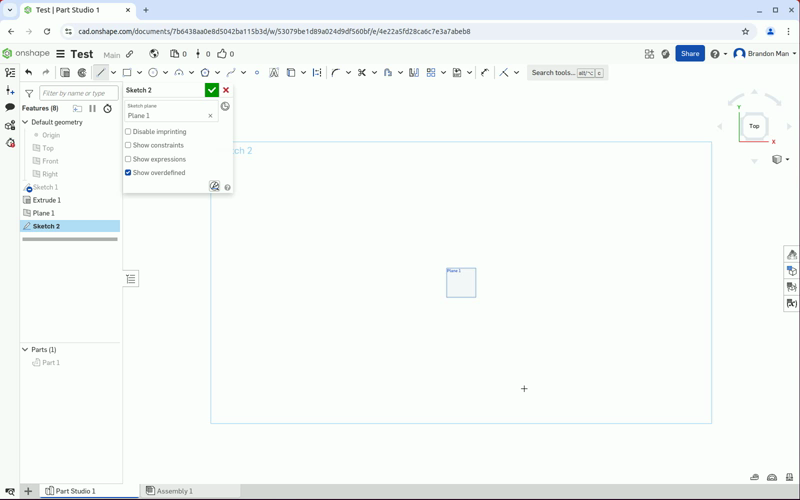
key_up(shift)
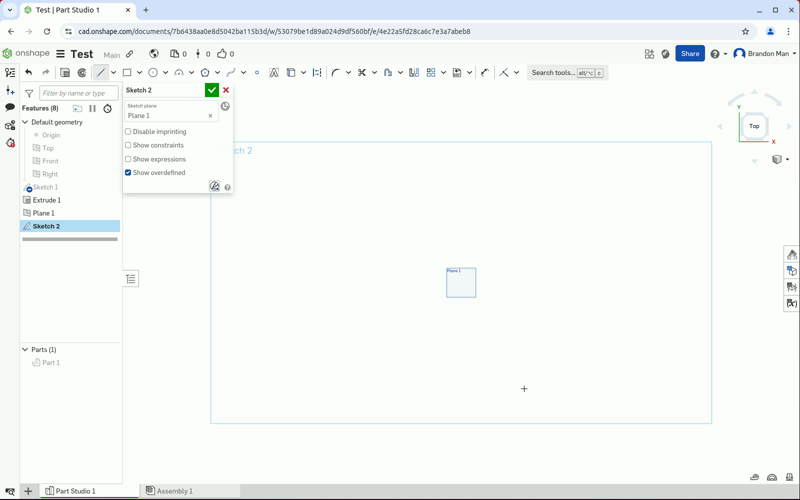
key_down(shift)
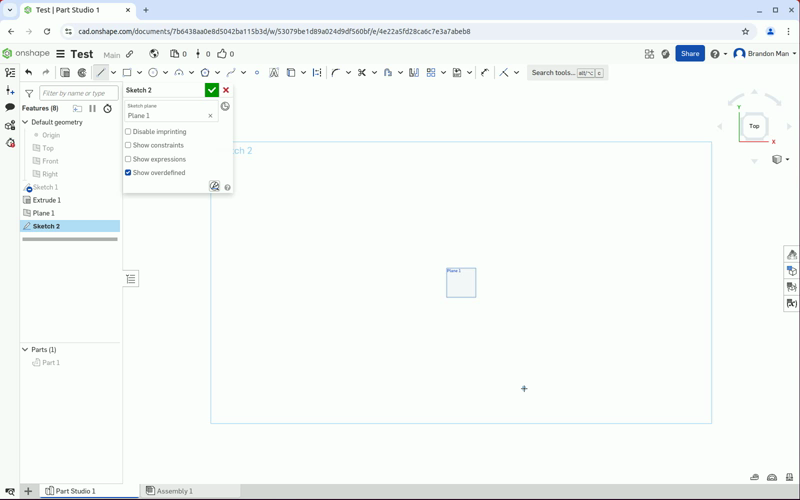
mouse_move(554, 388)
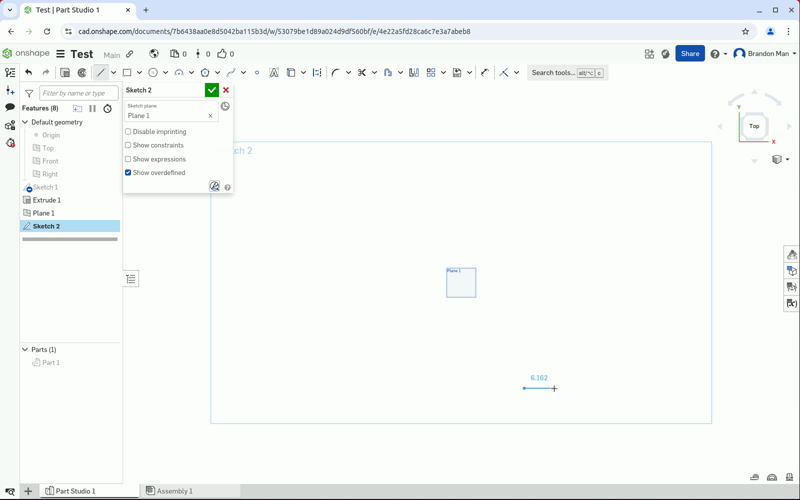
mouse_move(560, 388)
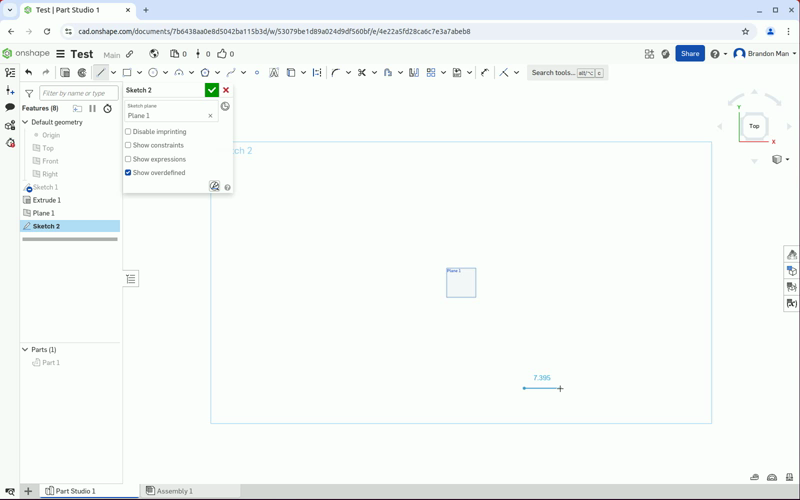
click(560, 388)
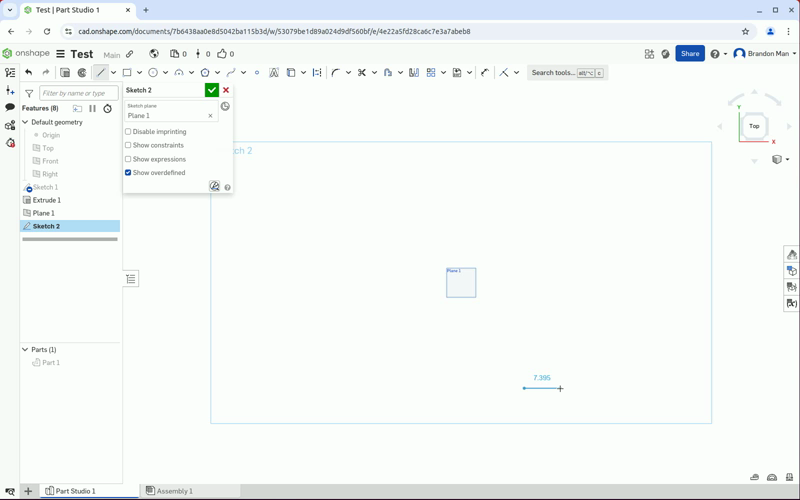
key_up(shift)
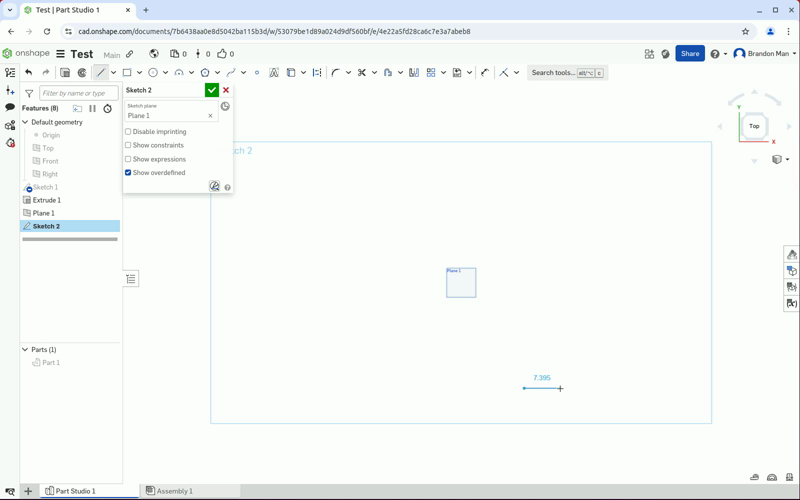
key_down(shift)
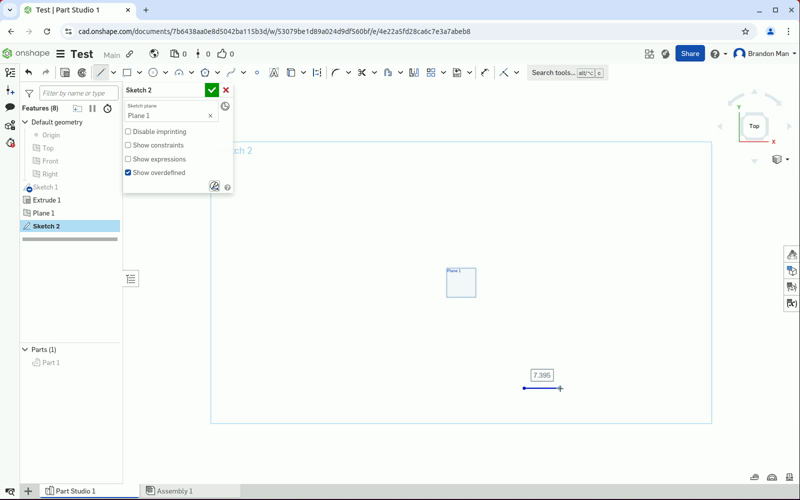
mouse_move(589, 388)
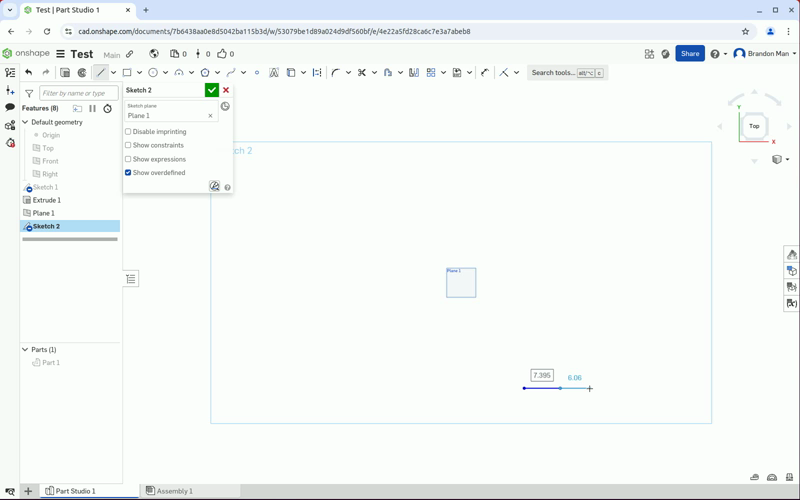
mouse_move(560, 356)
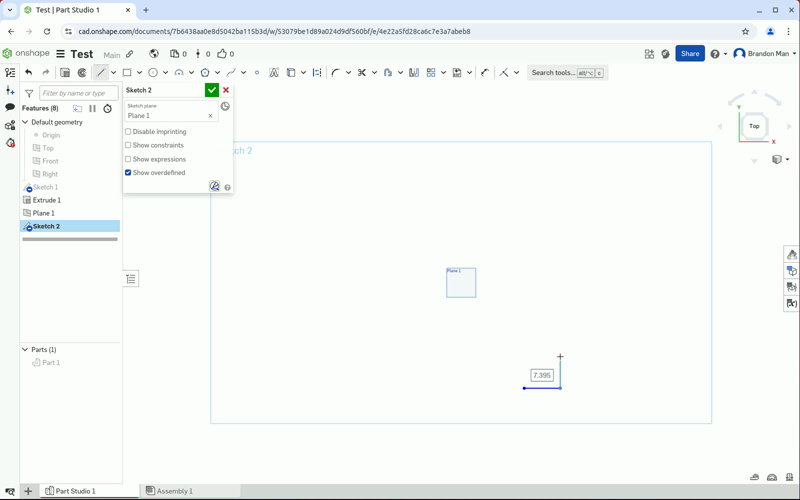
click(560, 356)
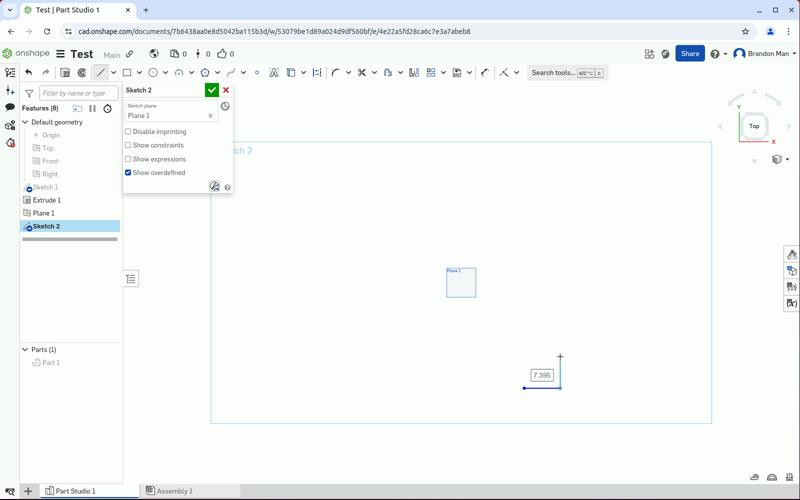
key_up(shift)
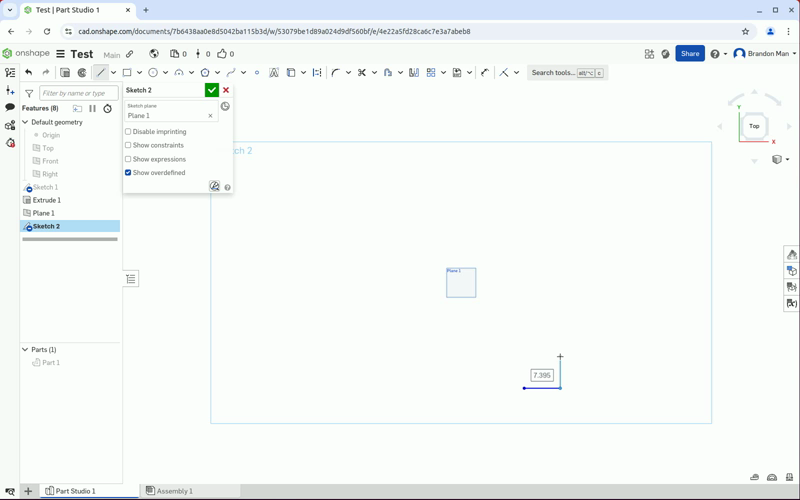
key_down(shift)
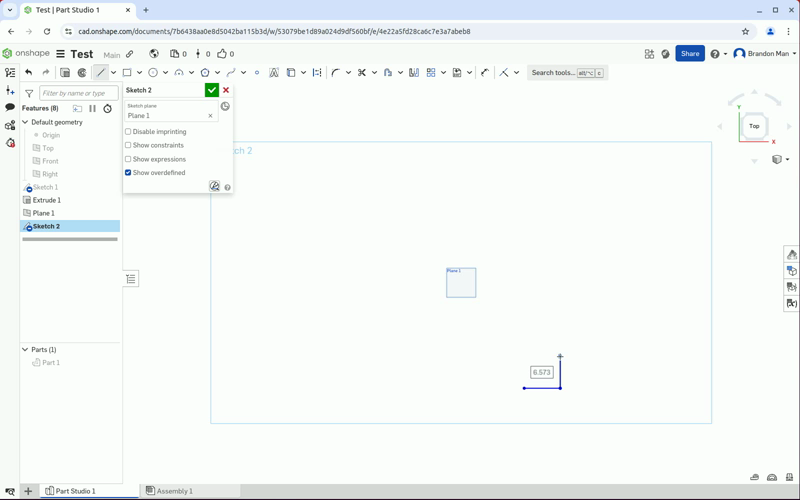
mouse_move(589, 356)
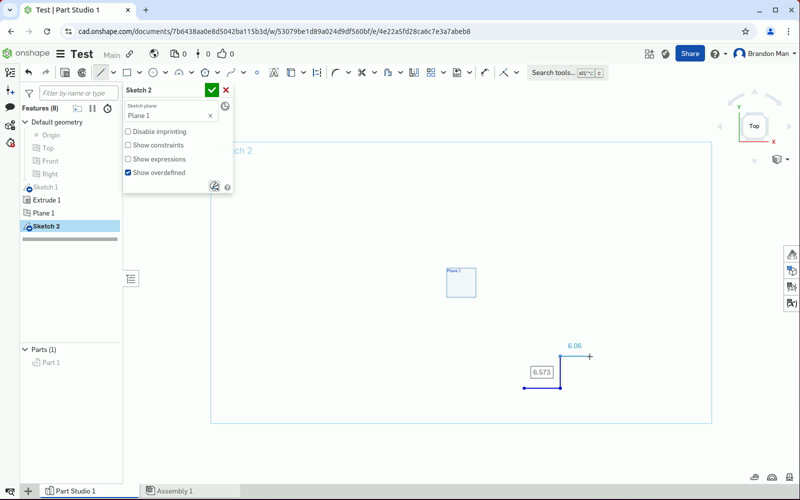
mouse_move(524, 356)
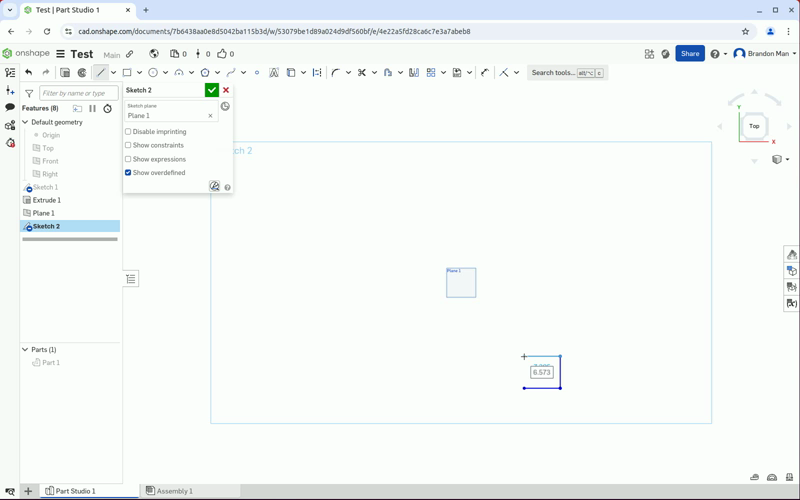
click(524, 356)
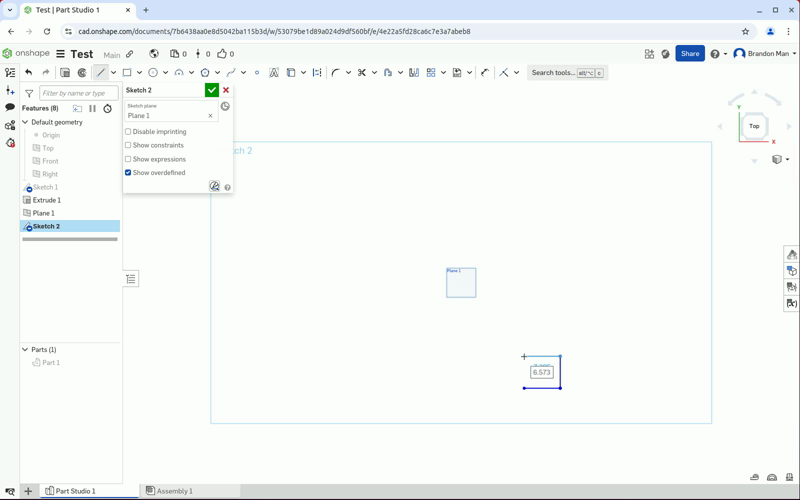
key_up(shift)
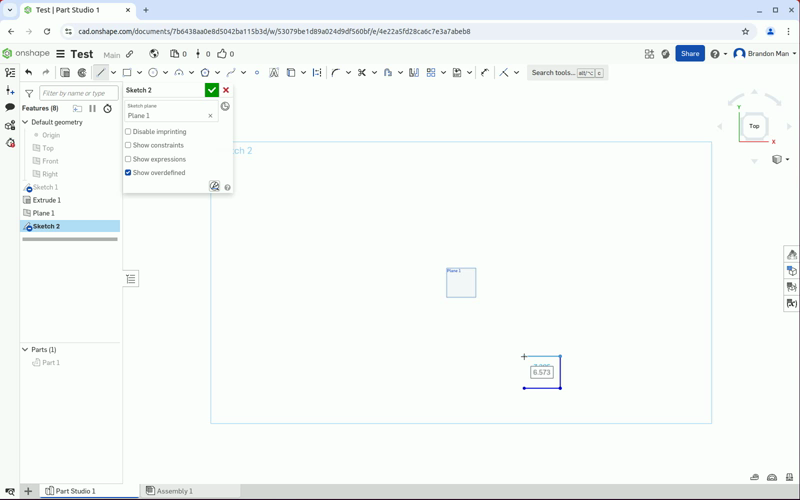
mouse_move(554, 356)
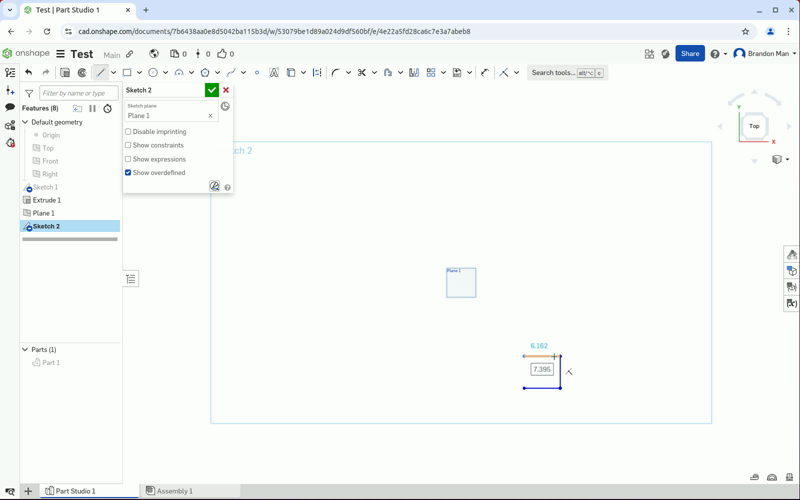
key_down(shift)
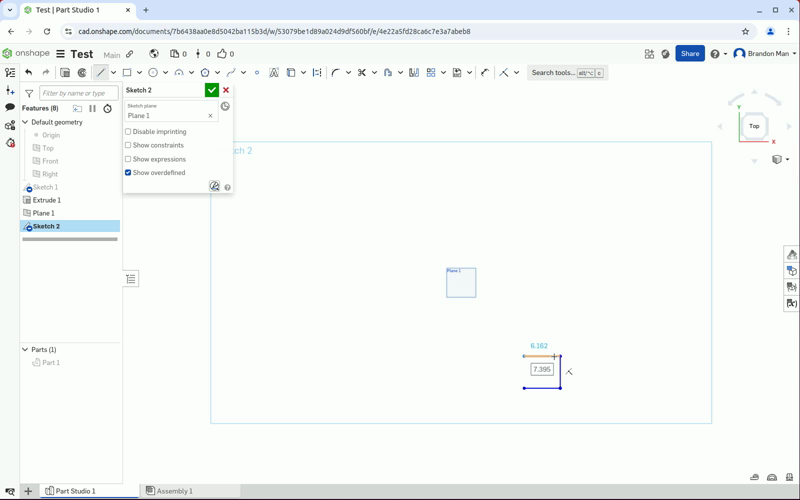
mouse_move(524, 388)
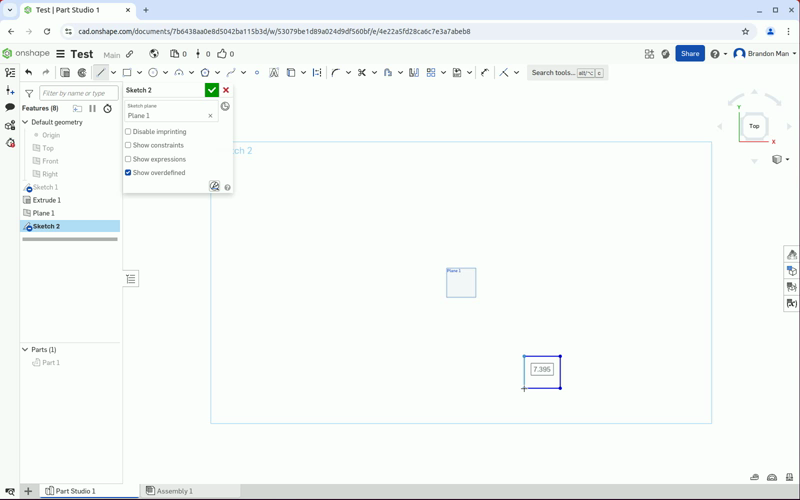
key_up(shift)
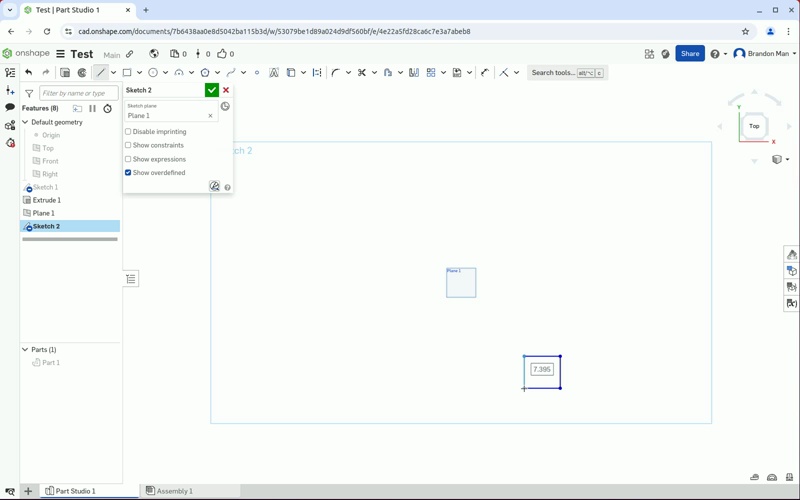
click(524, 388)
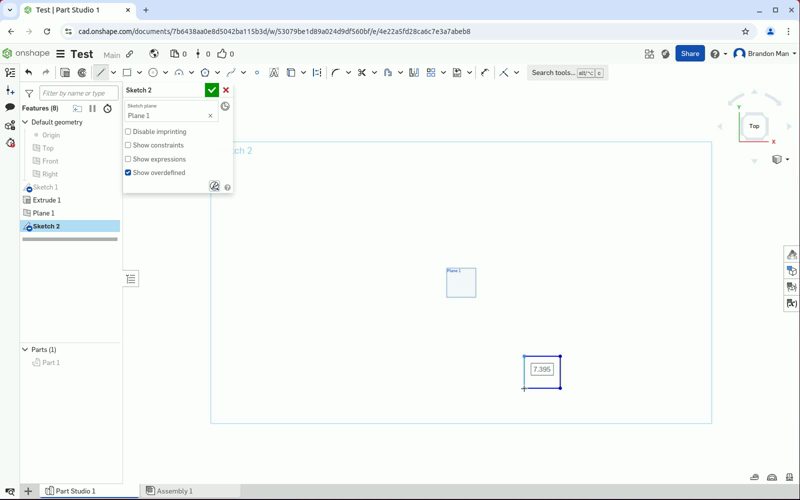
key(esc)
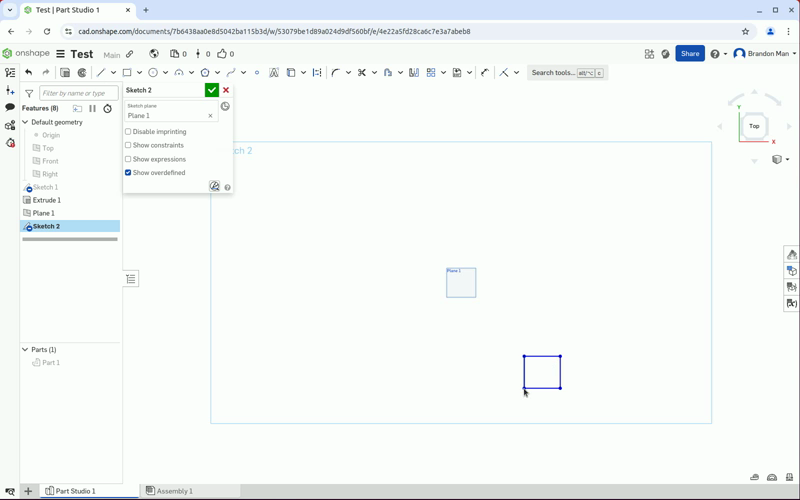
mouse_move(546, 385)
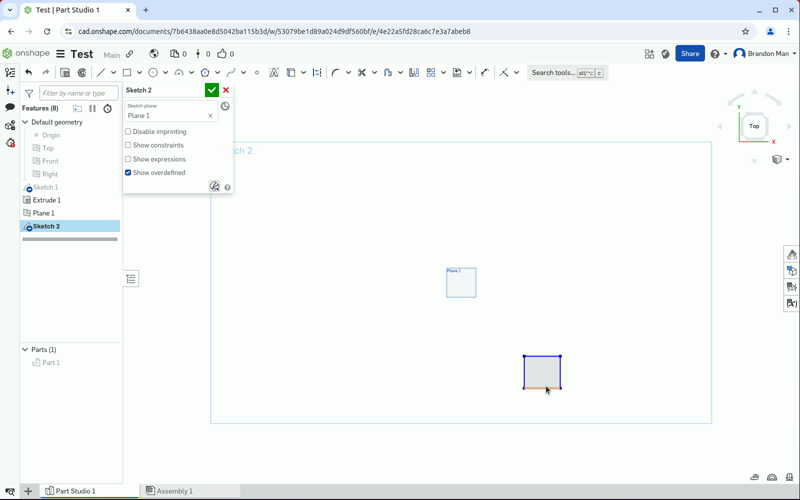
scroll(6)
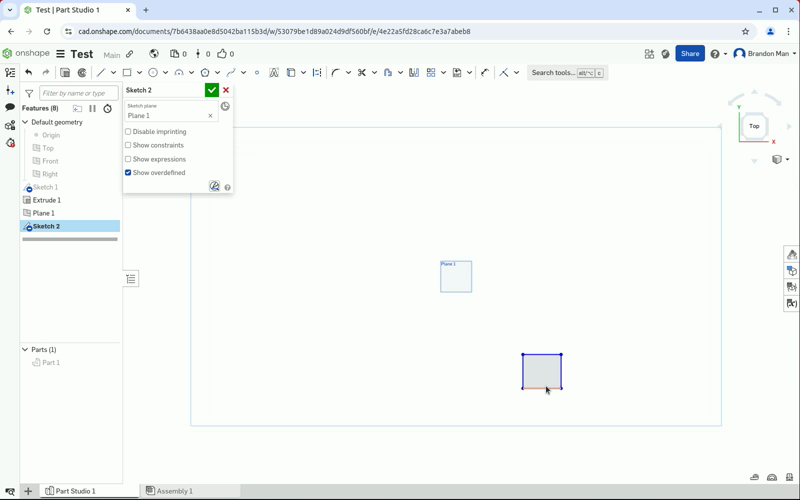
scroll(6)
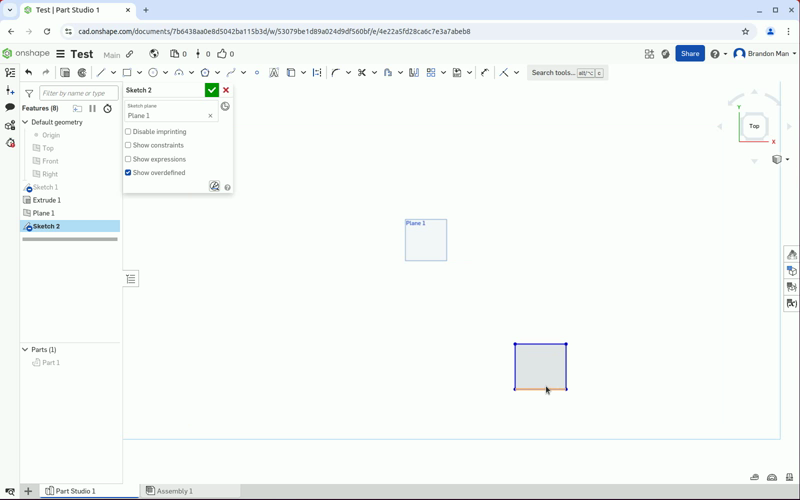
scroll(6)
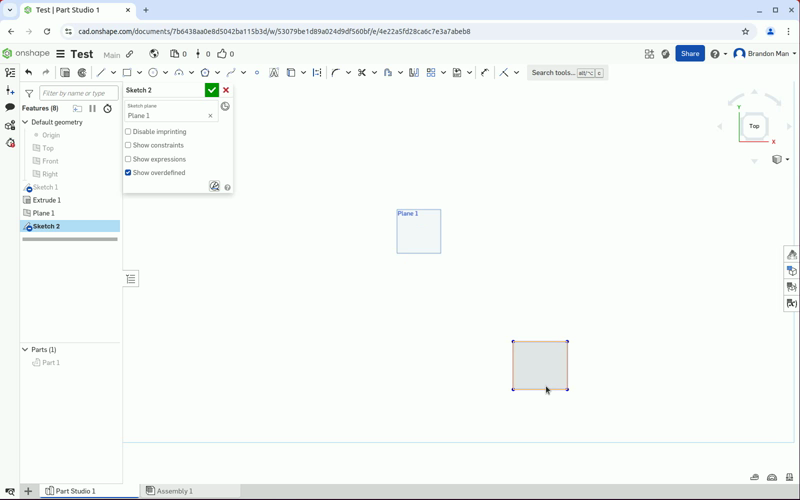
scroll(6)
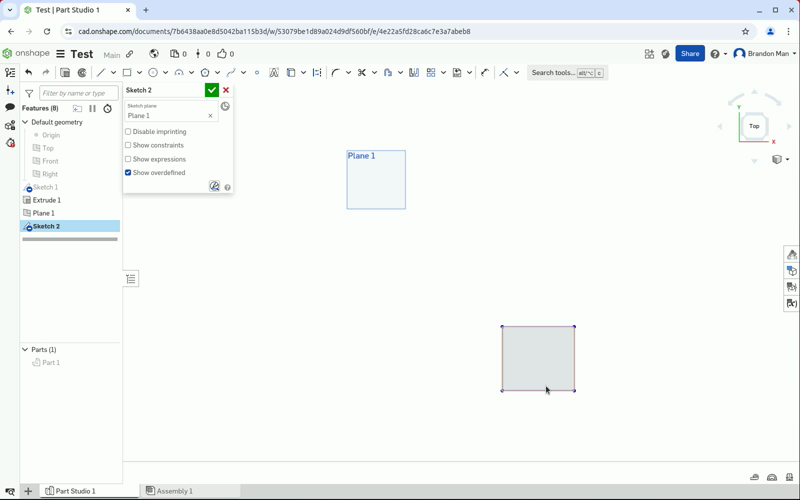
scroll(6)
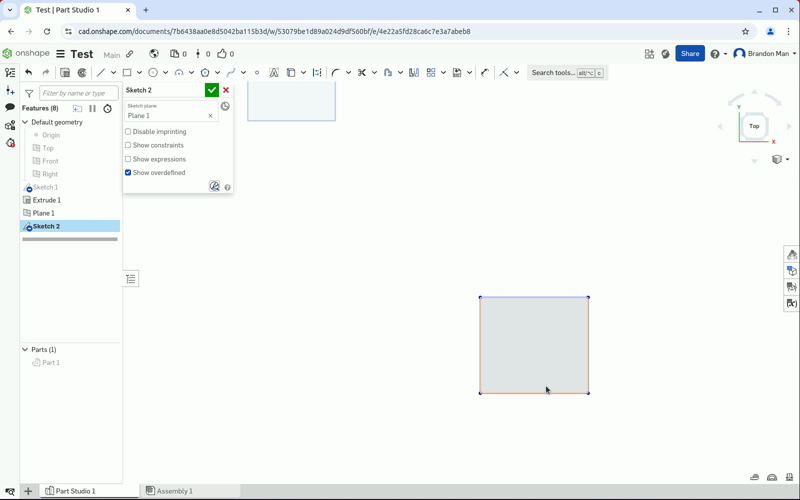
scroll(6)
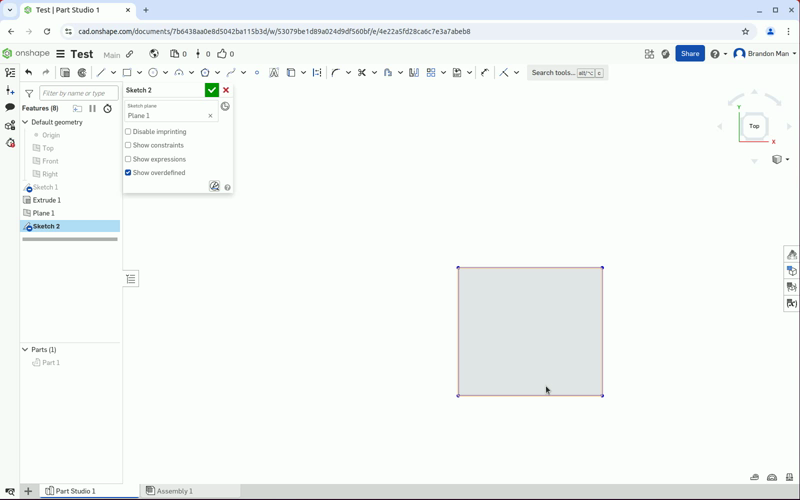
scroll(6)
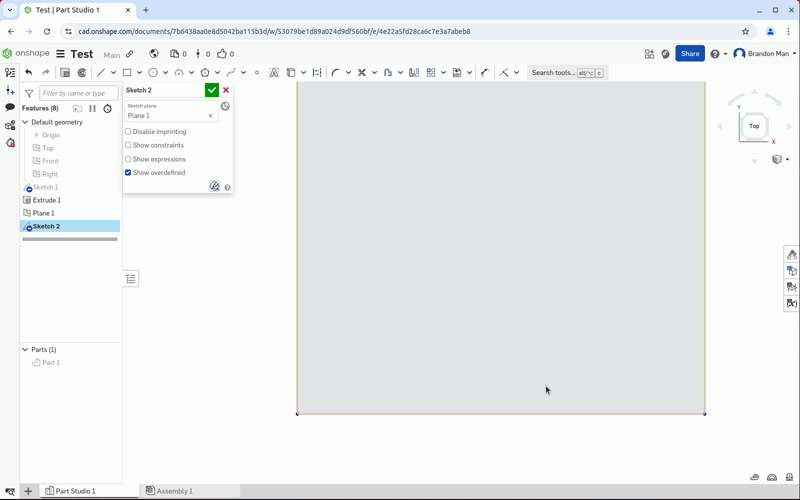
click(546, 385)
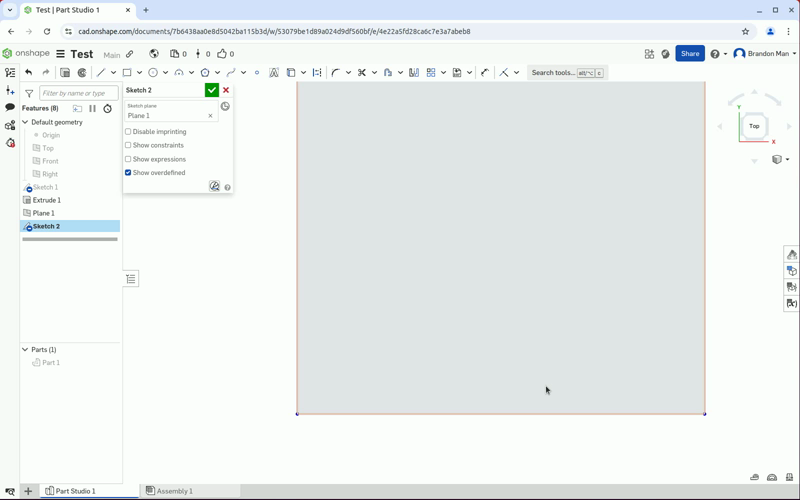
scroll(-6)
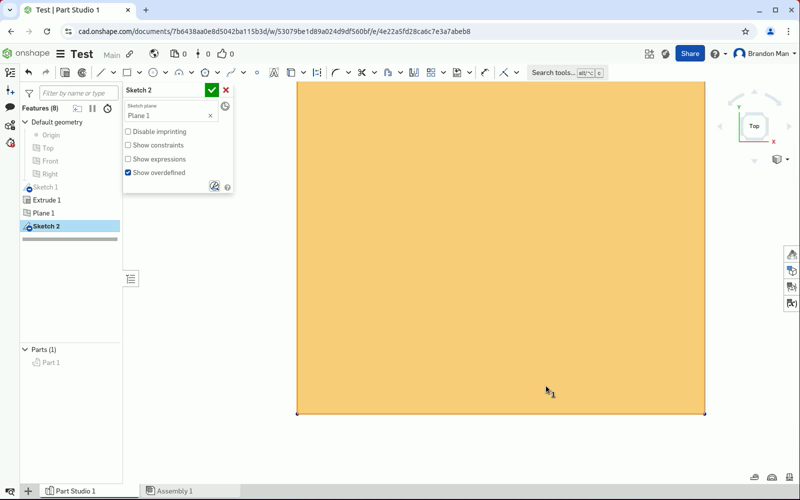
scroll(-6)
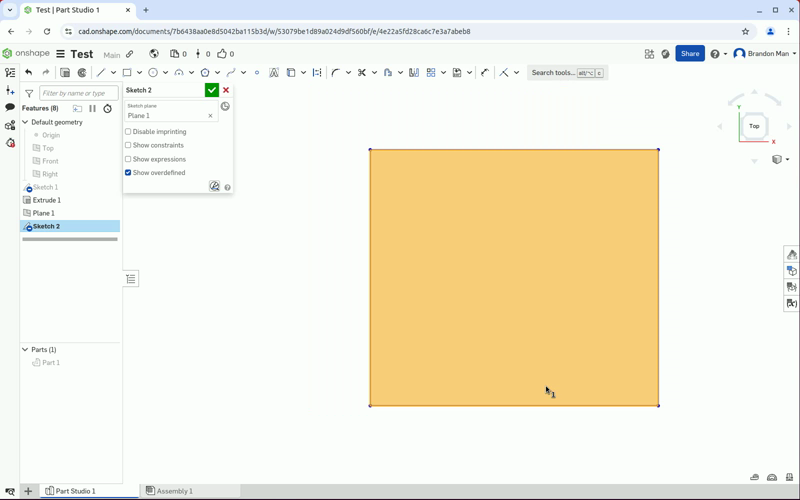
scroll(-6)
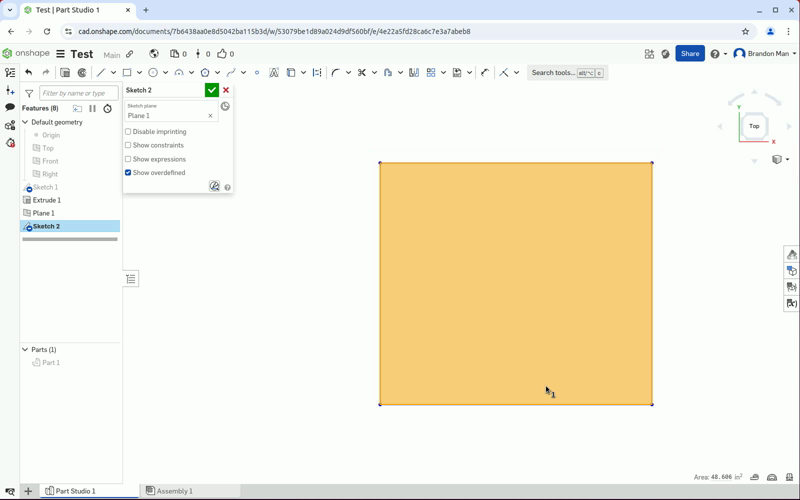
scroll(-6)
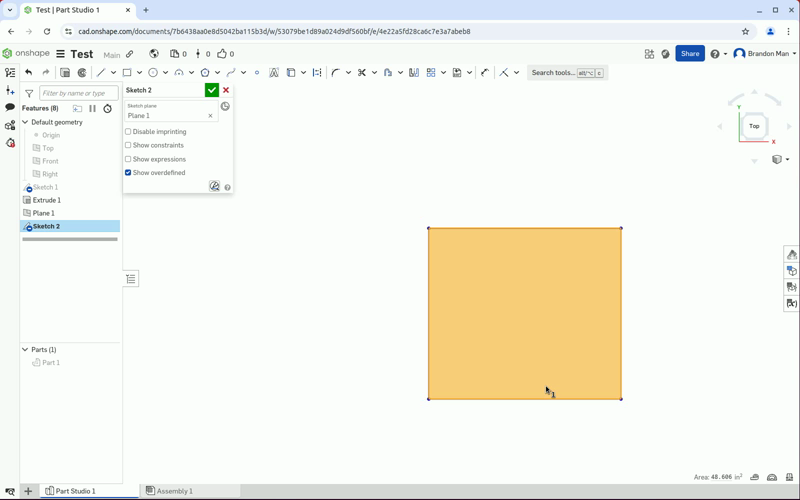
scroll(-6)
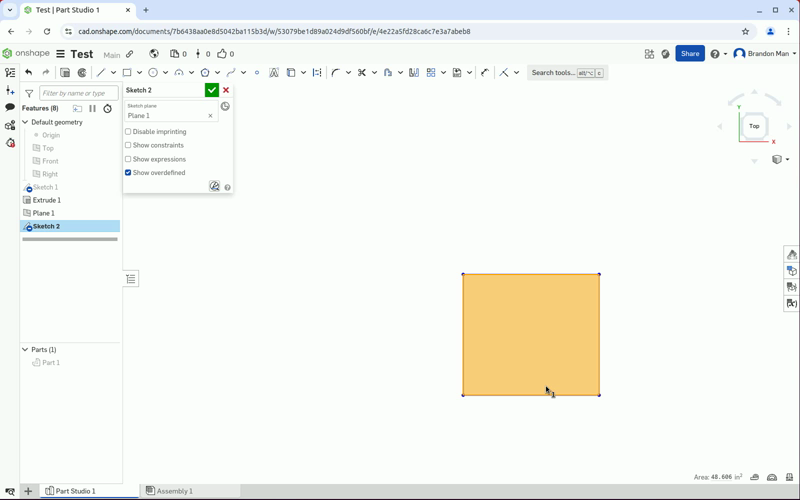
scroll(-6)
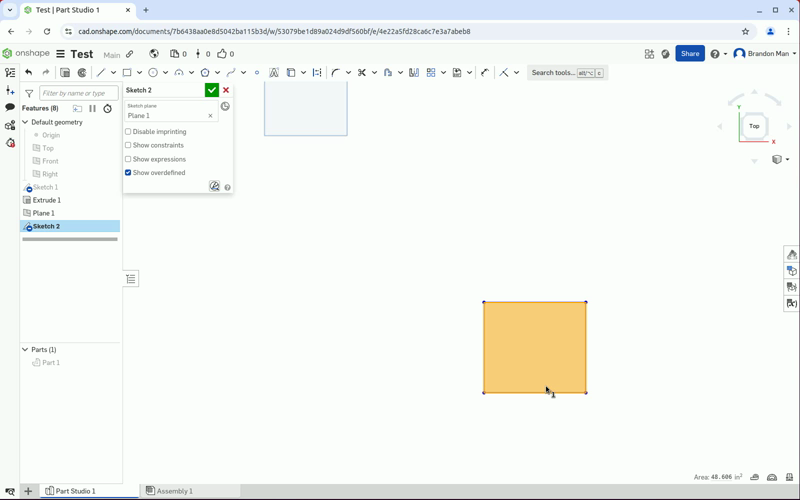
scroll(-6)
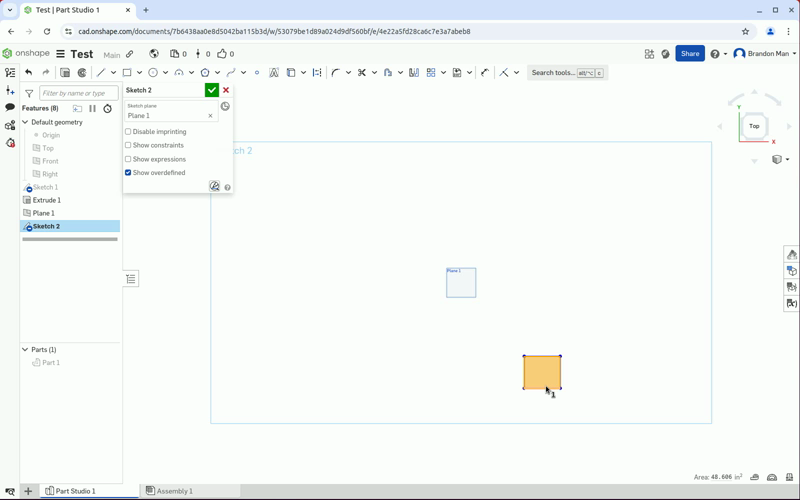
mouse_move(73, 352)
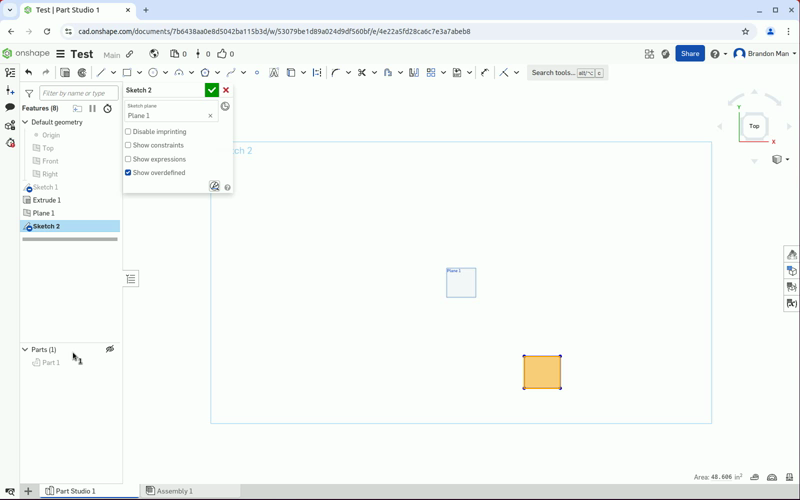
key(shift+y)
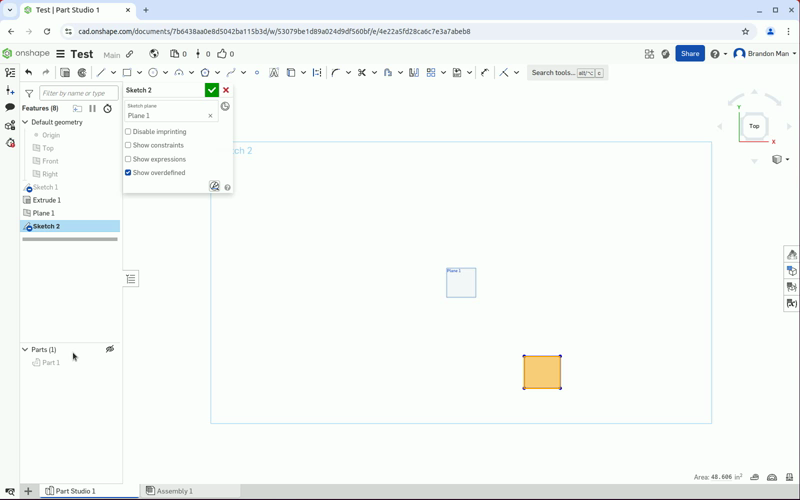
key(shift+e)
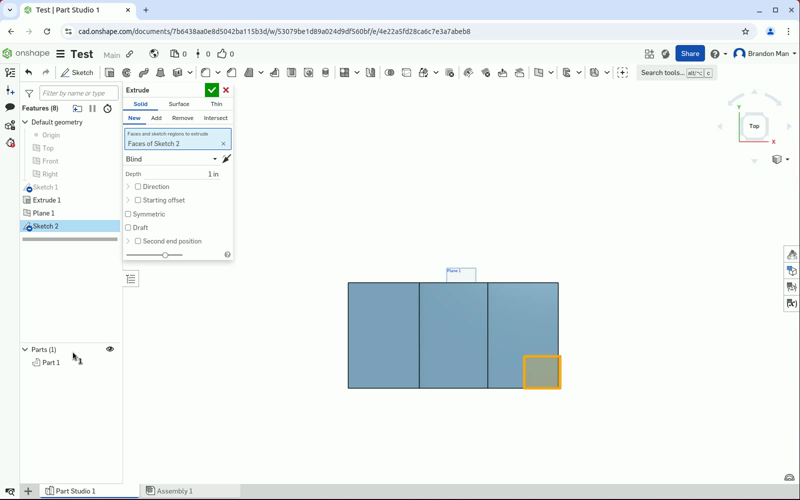
mouse_move(143, 106)
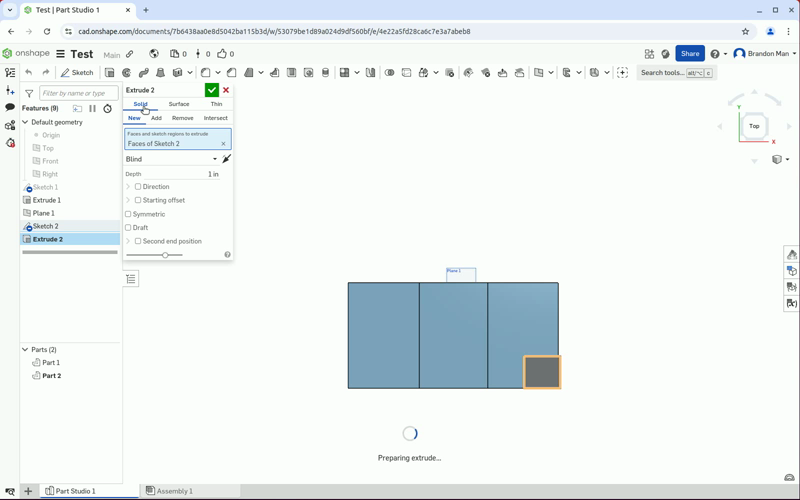
click(143, 106)
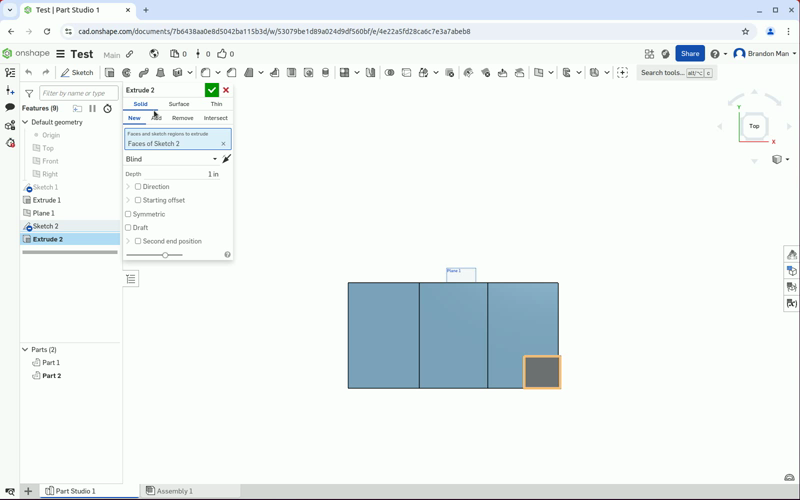
mouse_move(186, 120)
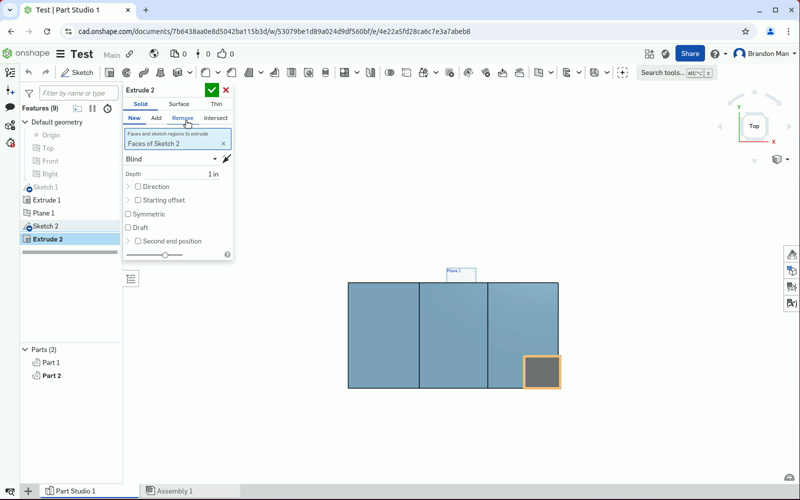
click(186, 120)
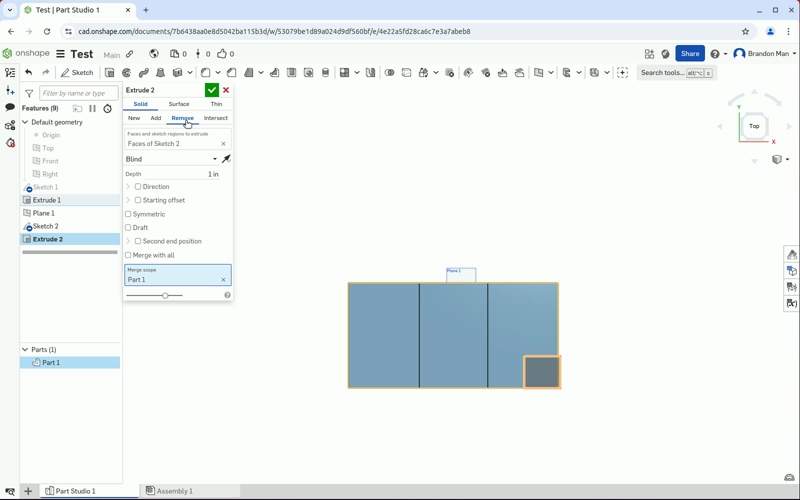
key(tab, 4)
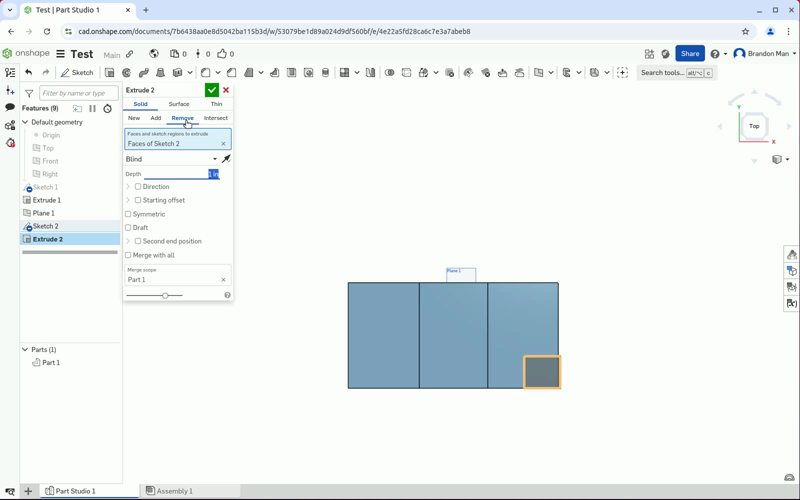
text(18.053)
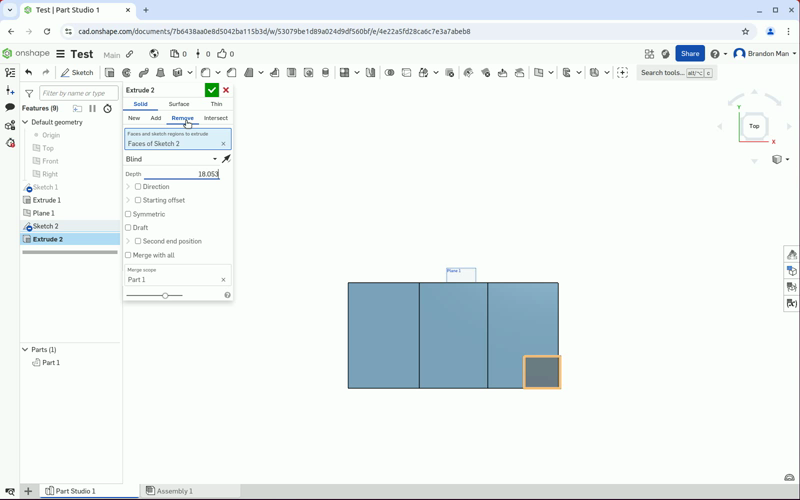
key(tab, 6)
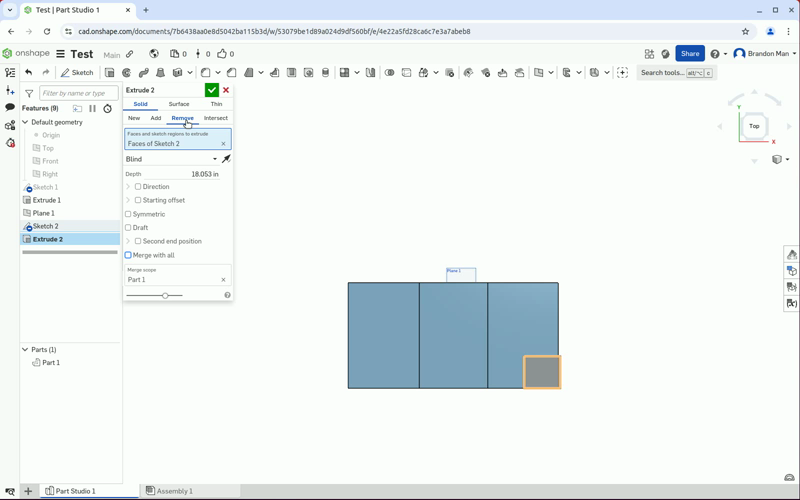
key(space)
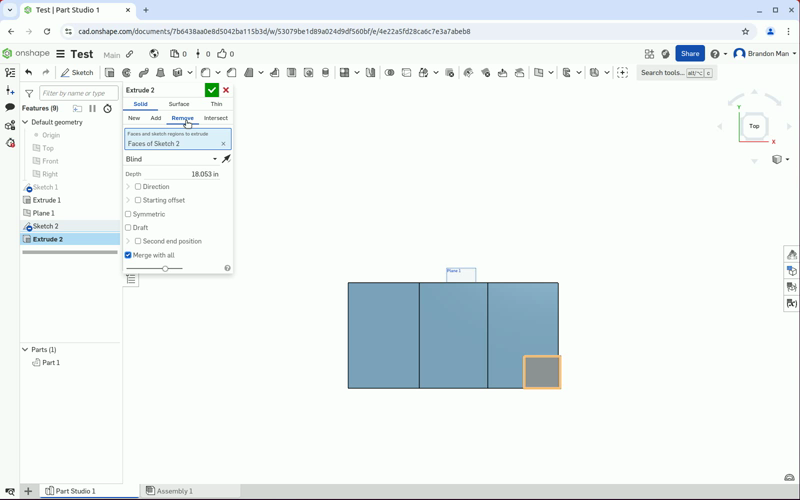
key(enter)
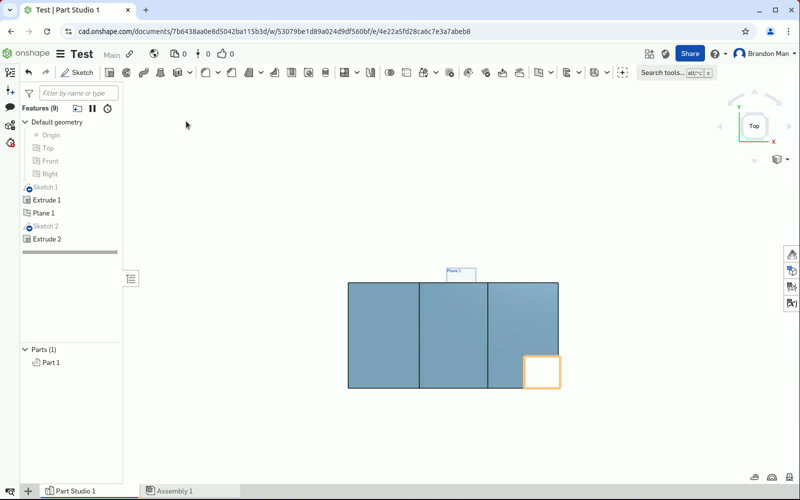
key(shift+h)
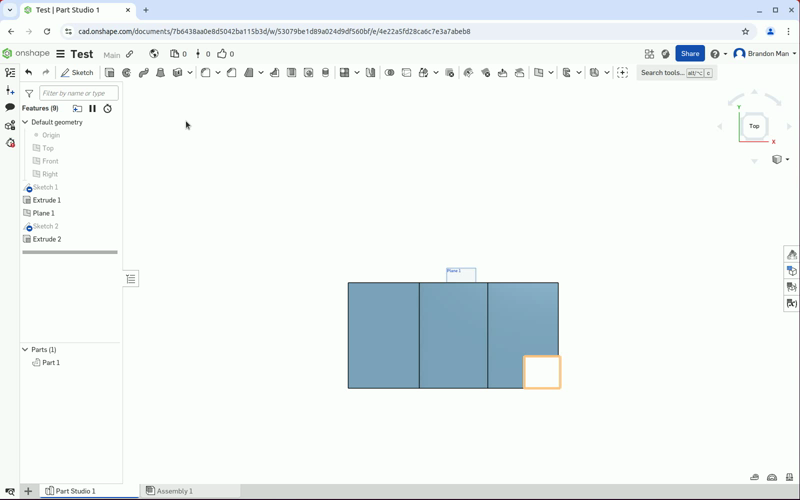
key(shift+h)
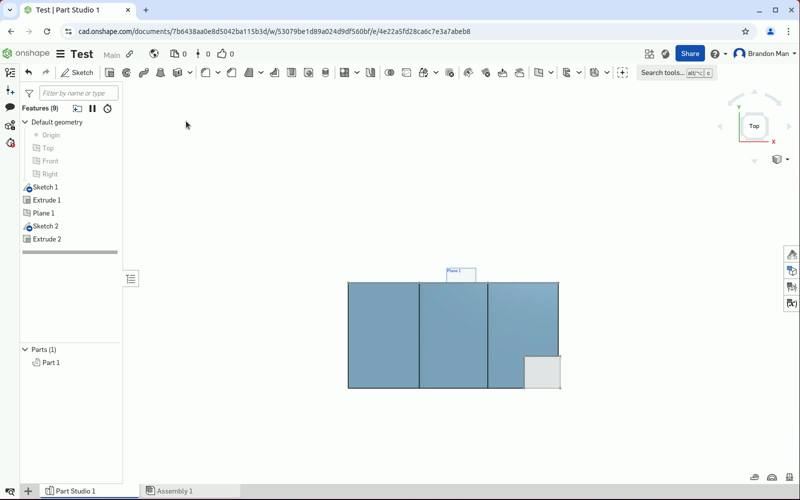
key(shift+7)
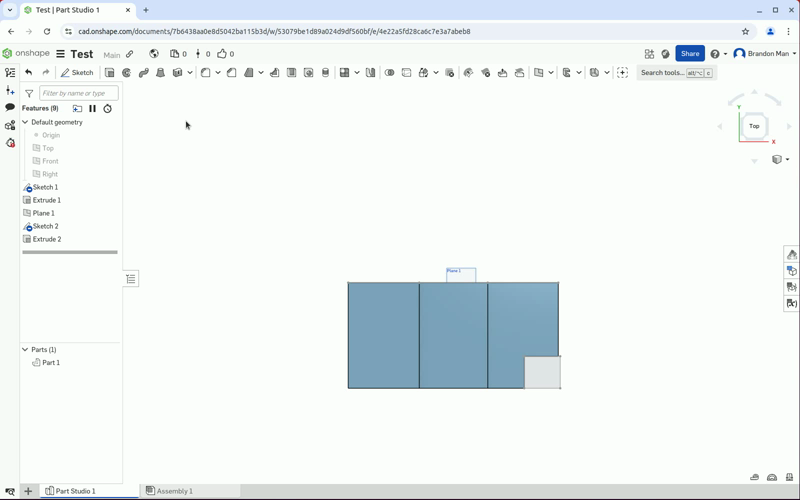
key(up, 3)
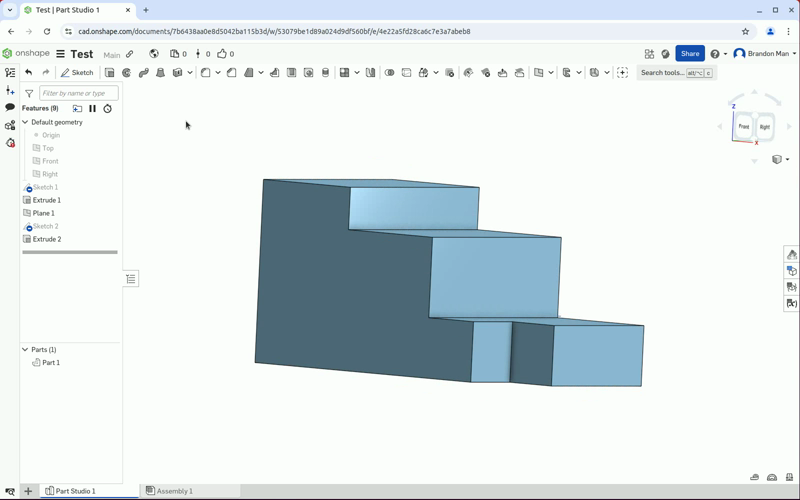
key(left, 3)
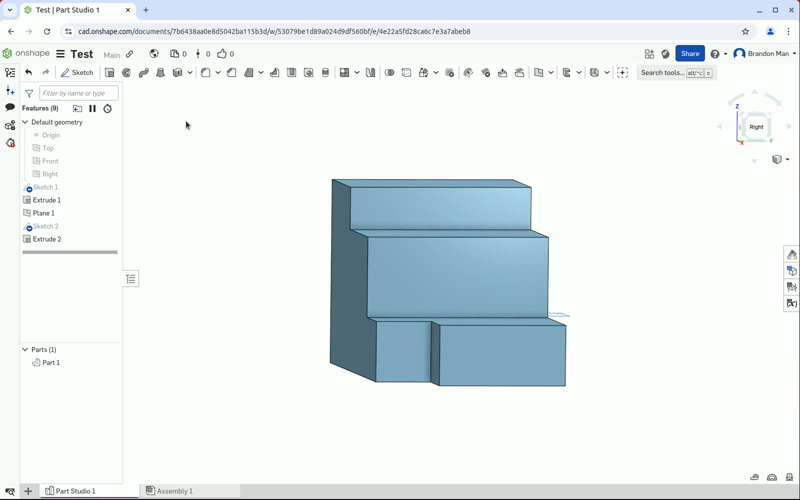
key(right, 3)
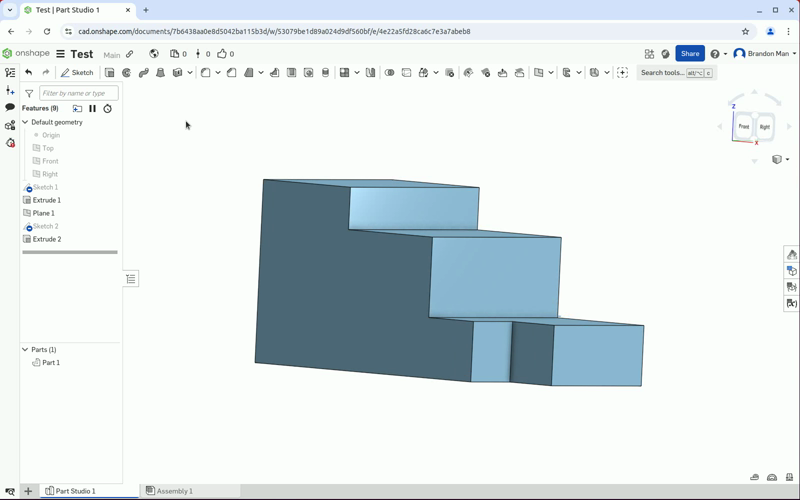
key(down, 3)
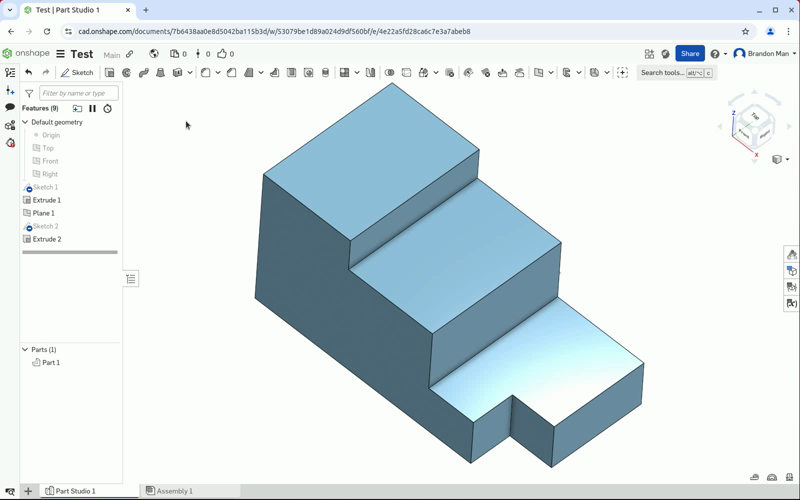
mouse_move(73, 189)
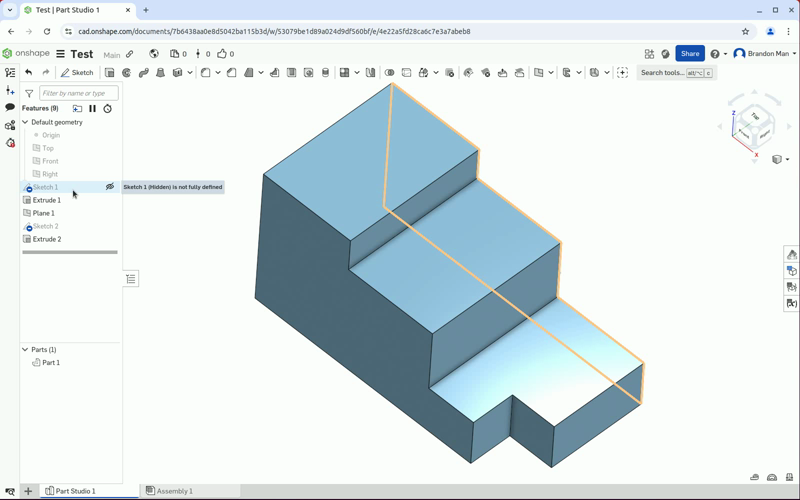
click(73, 189)